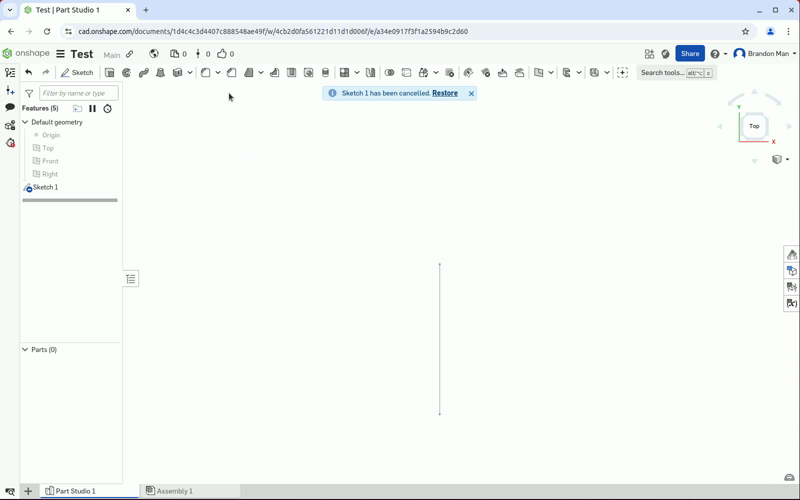
key(shift+h)
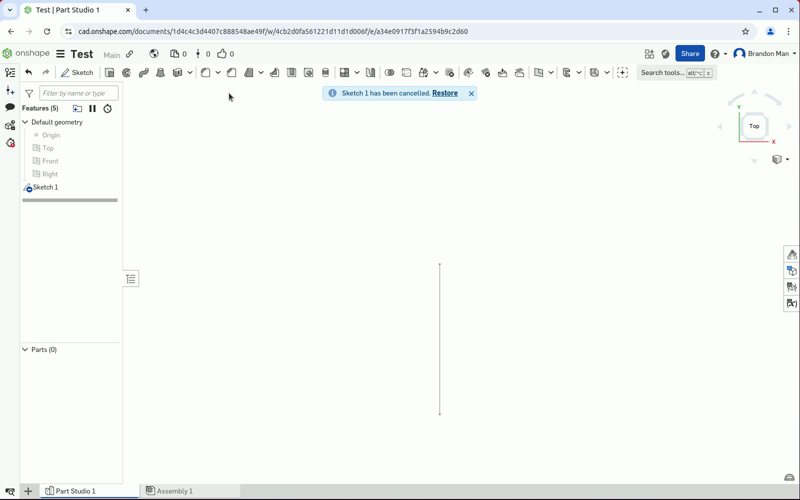
key(shift+s)
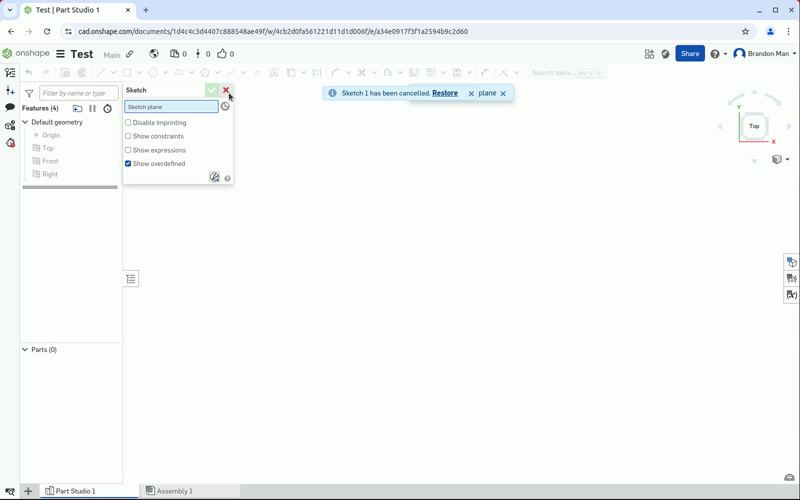
mouse_move(73, 150)
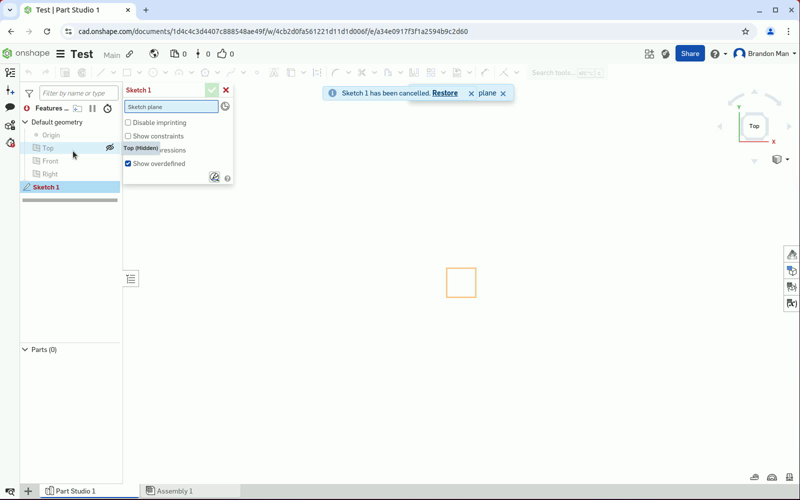
click(73, 150)
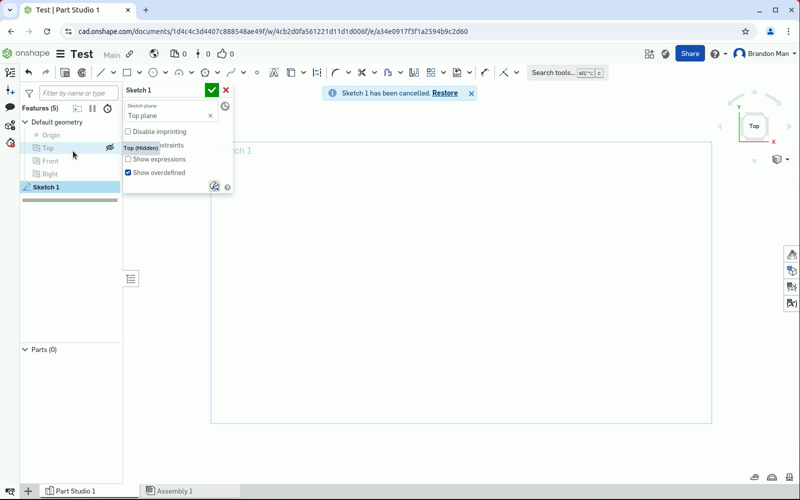
mouse_move(73, 352)
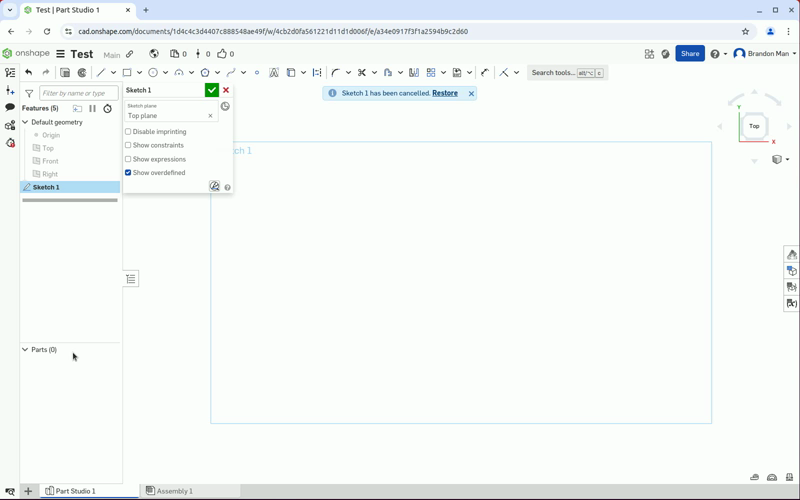
key(y)
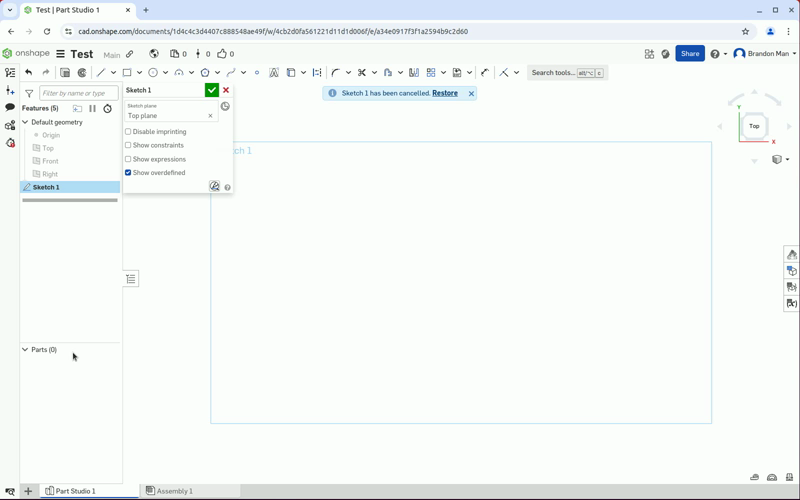
key(l)
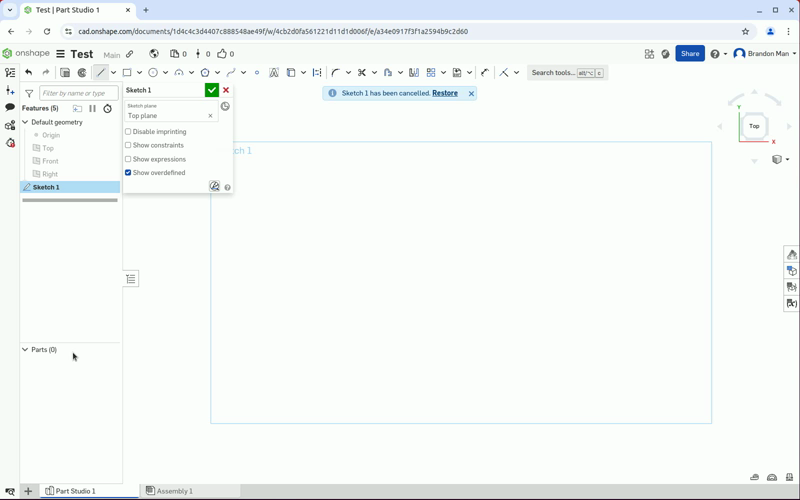
key_down(shift)
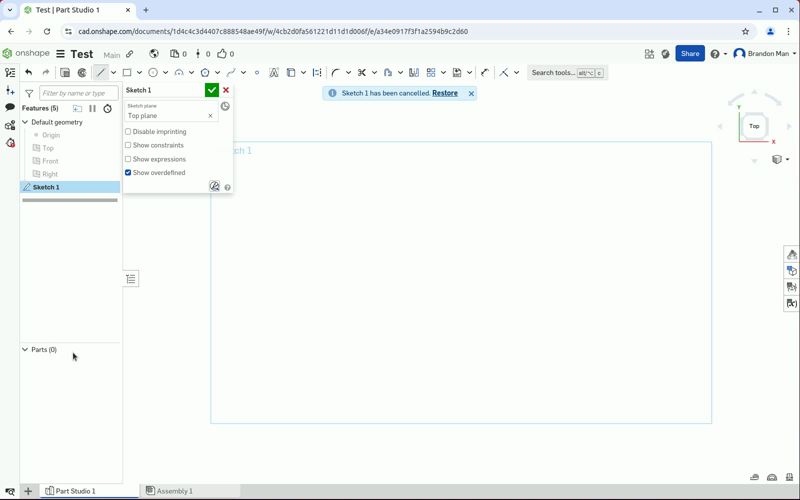
mouse_move(348, 395)
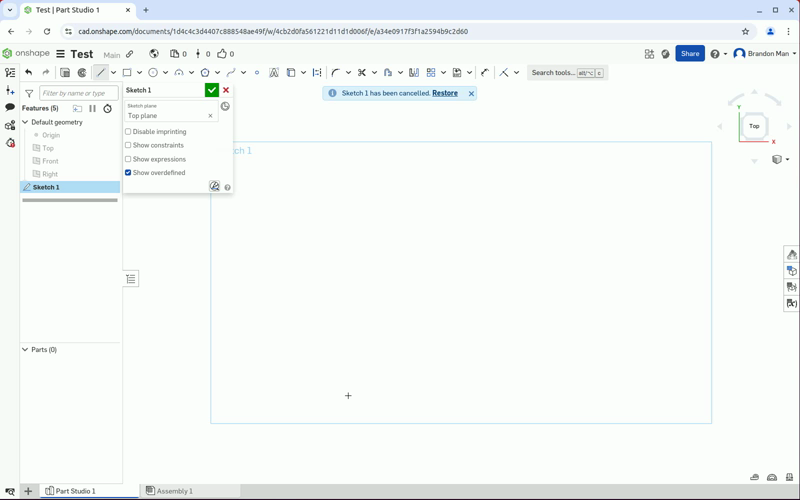
click(348, 395)
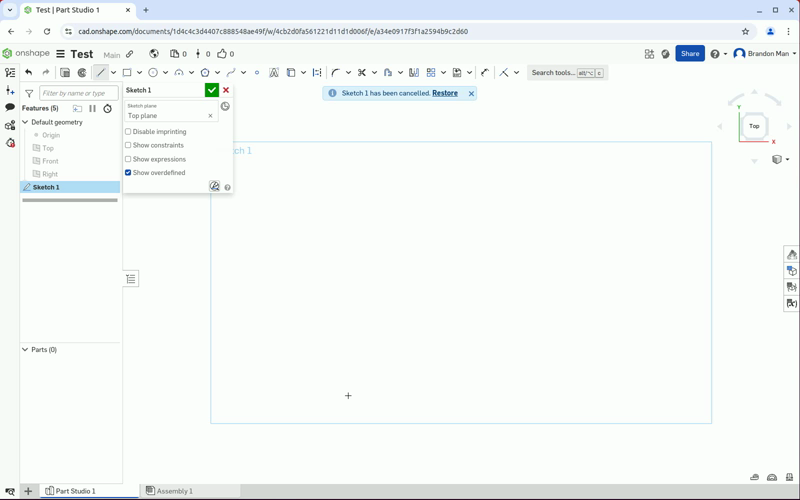
key_up(shift)
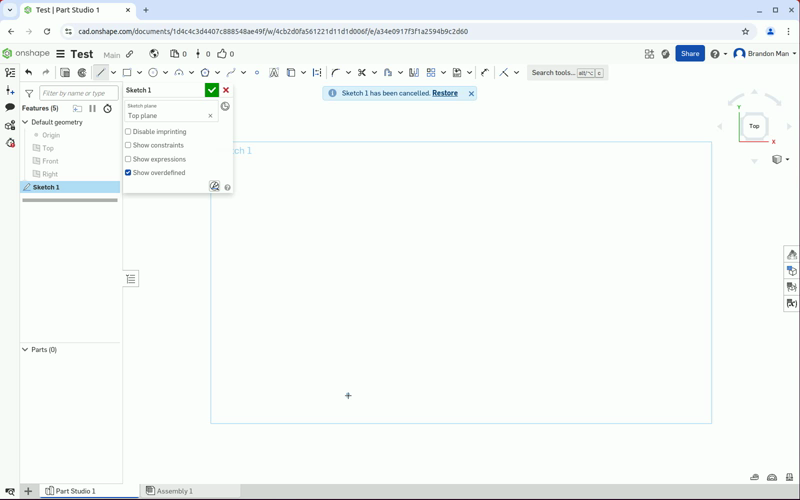
key_down(shift)
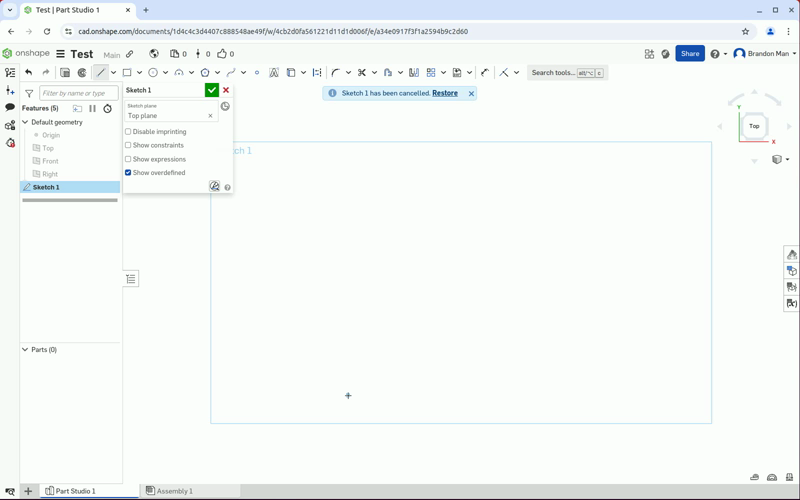
mouse_move(572, 395)
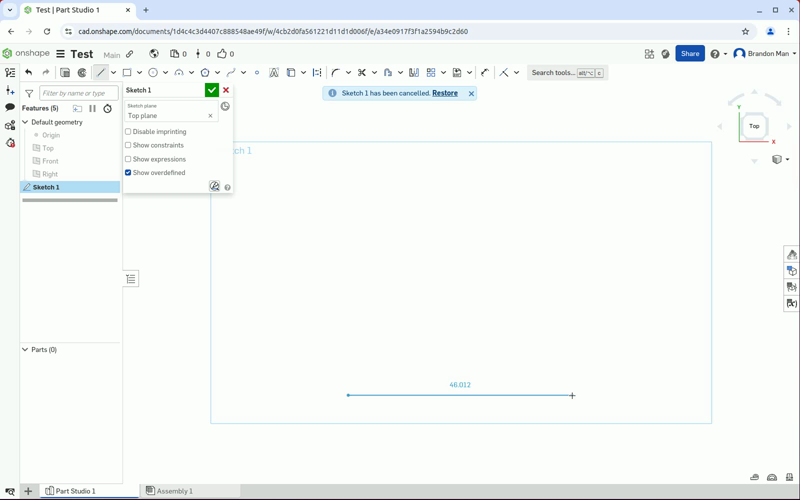
click(572, 395)
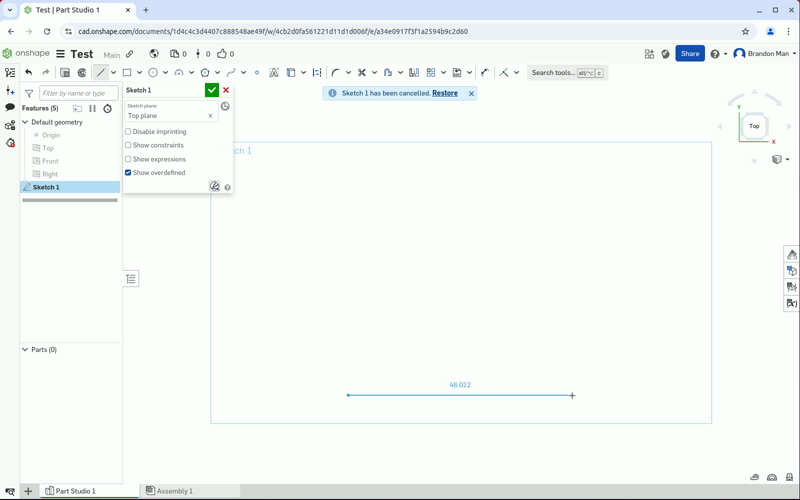
key_up(shift)
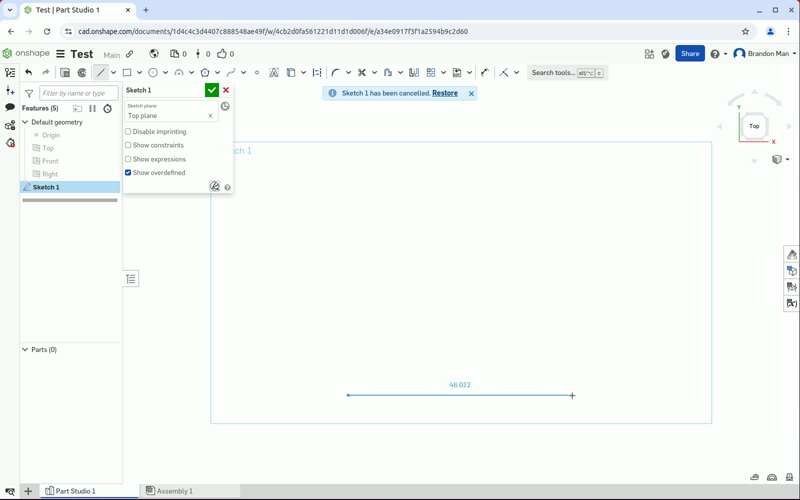
key_down(shift)
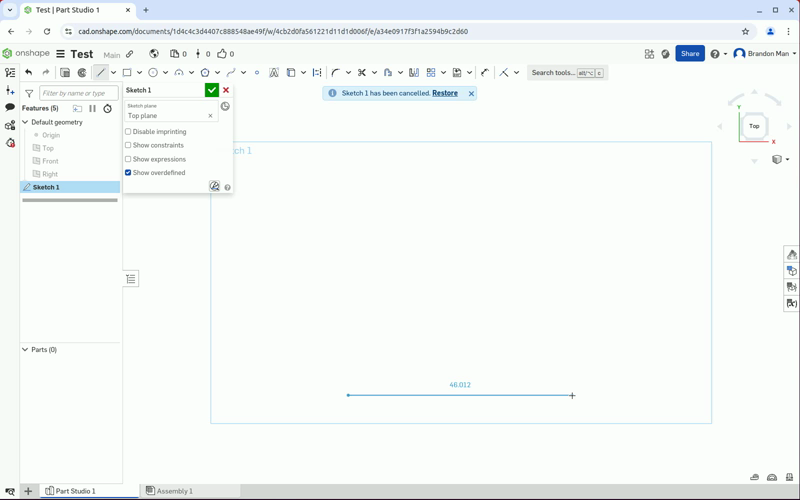
mouse_move(572, 171)
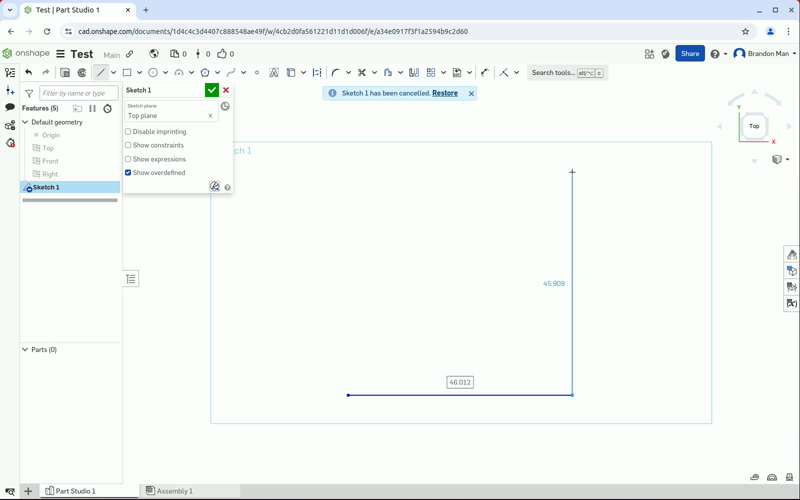
click(572, 171)
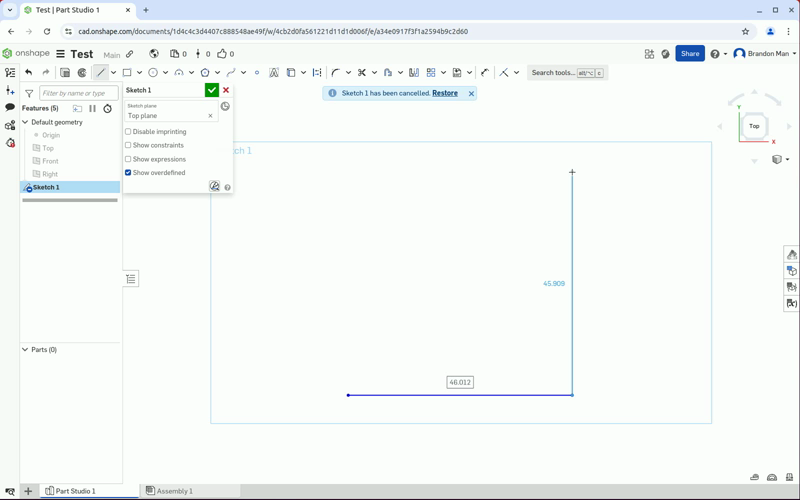
key_up(shift)
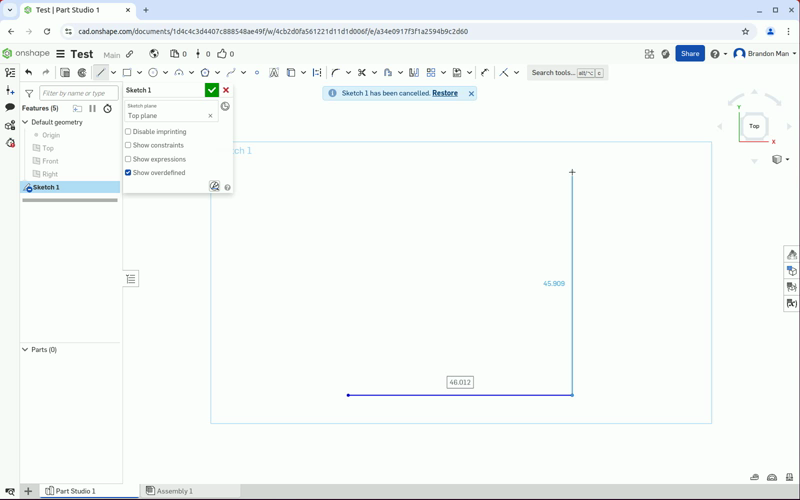
key_down(shift)
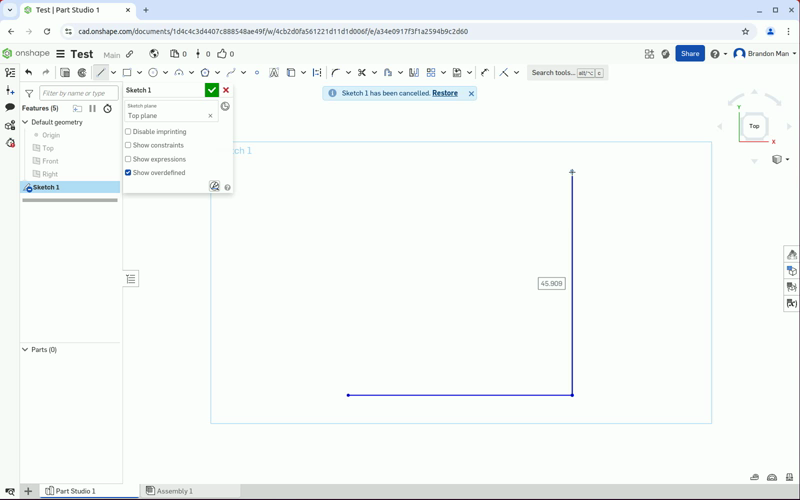
mouse_move(348, 171)
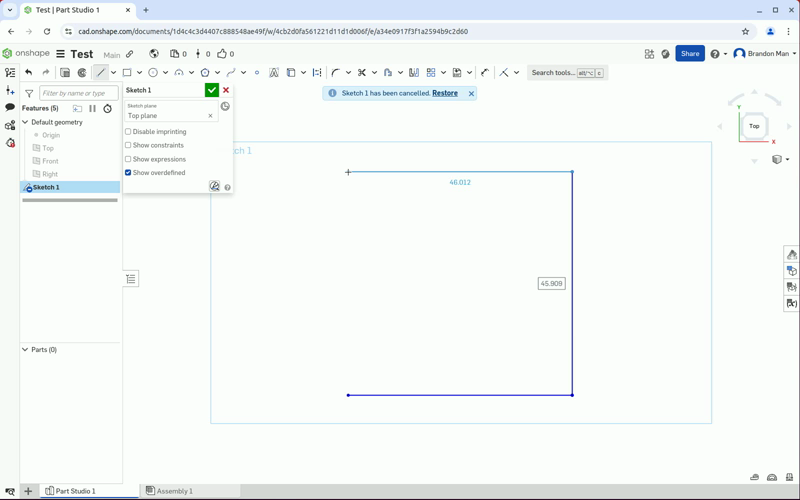
click(348, 171)
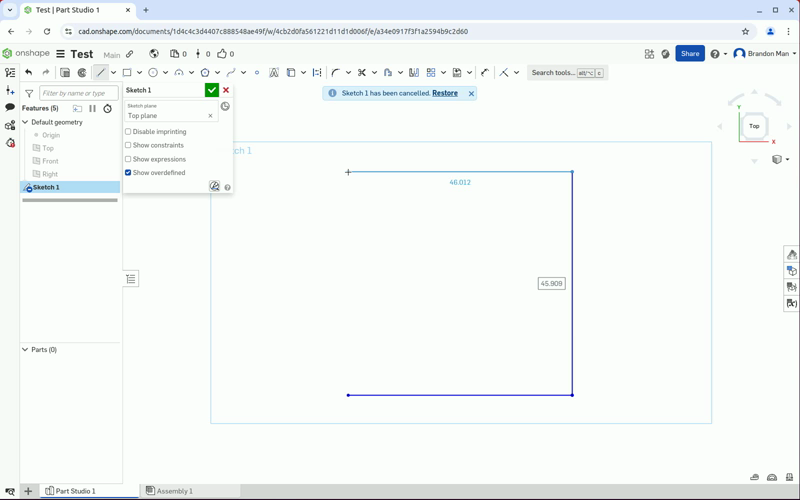
key_up(shift)
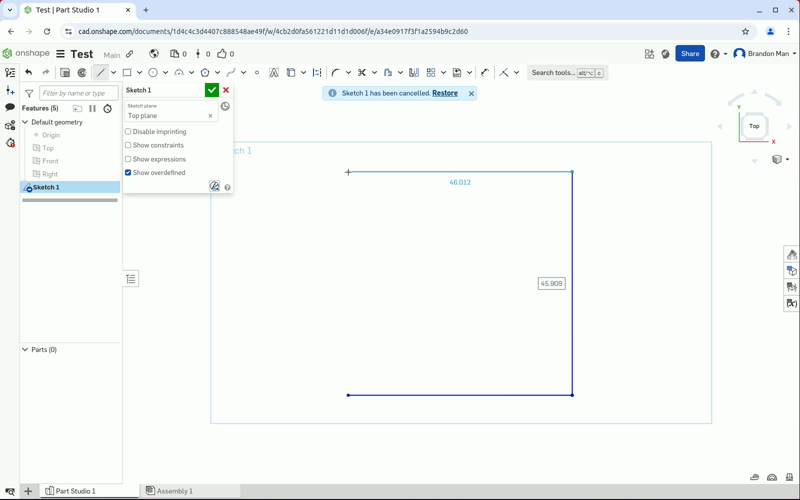
key_down(shift)
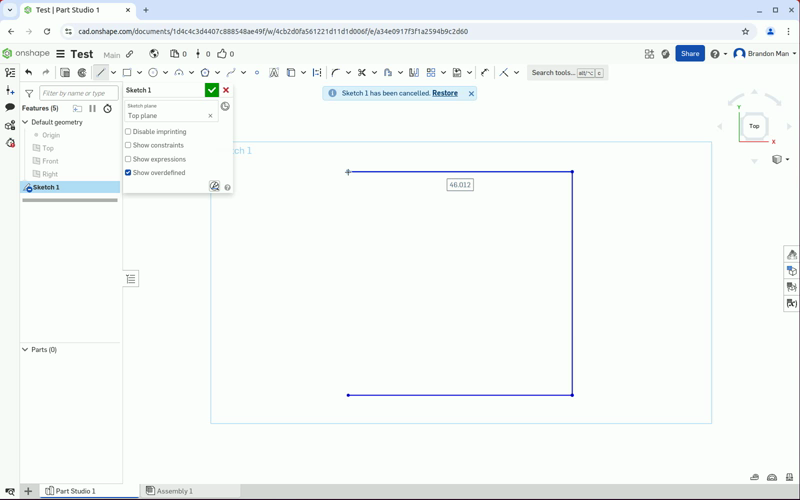
mouse_move(348, 395)
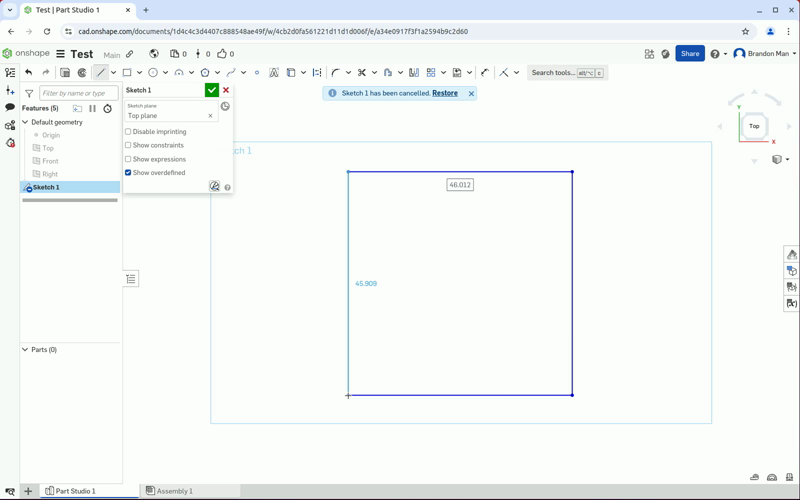
key_up(shift)
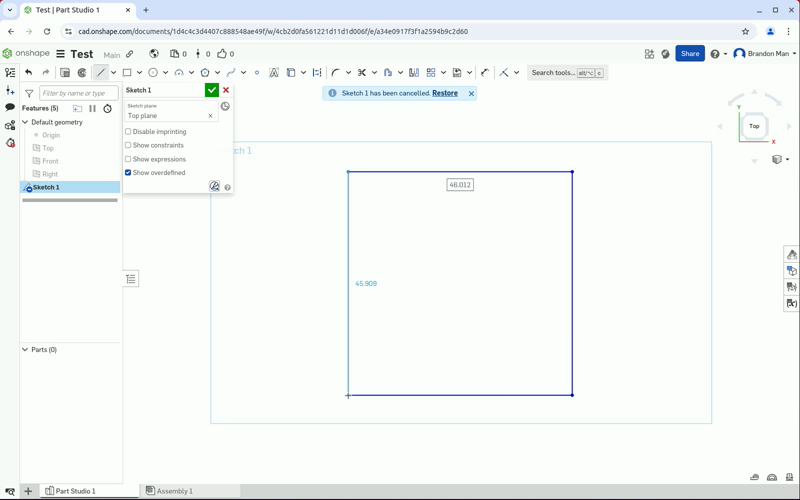
click(348, 395)
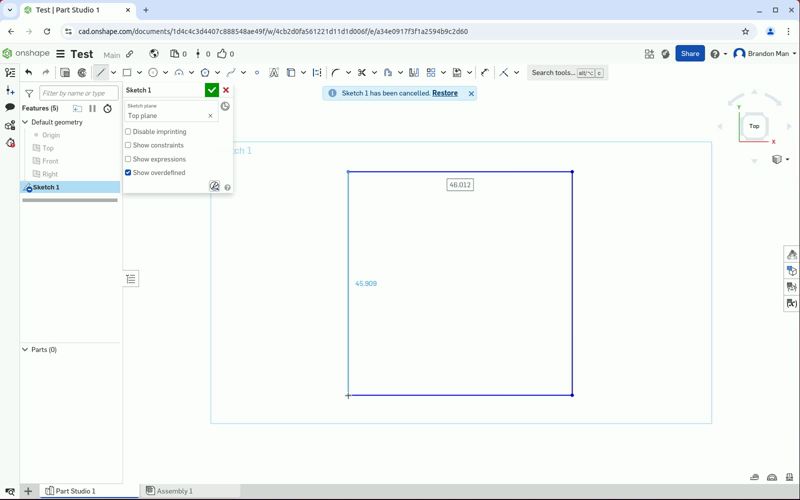
key(esc)
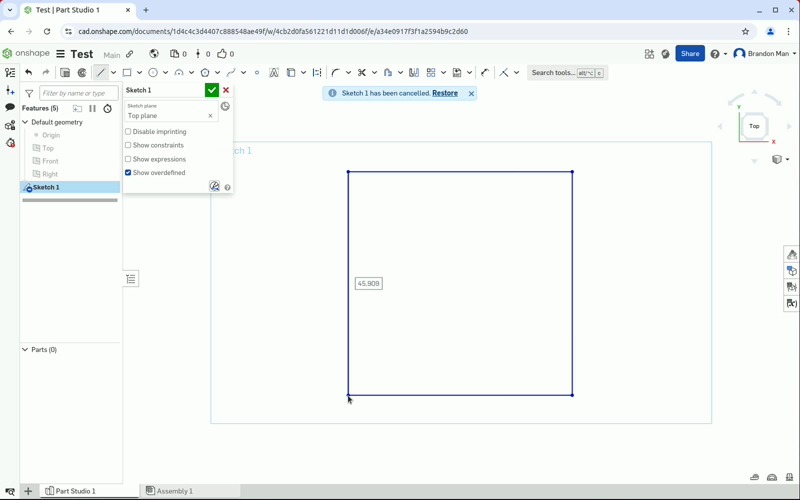
mouse_move(413, 234)
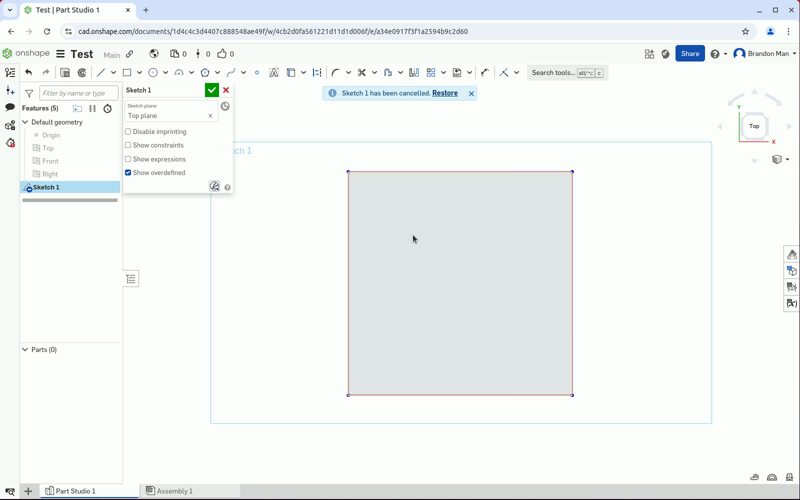
click(413, 234)
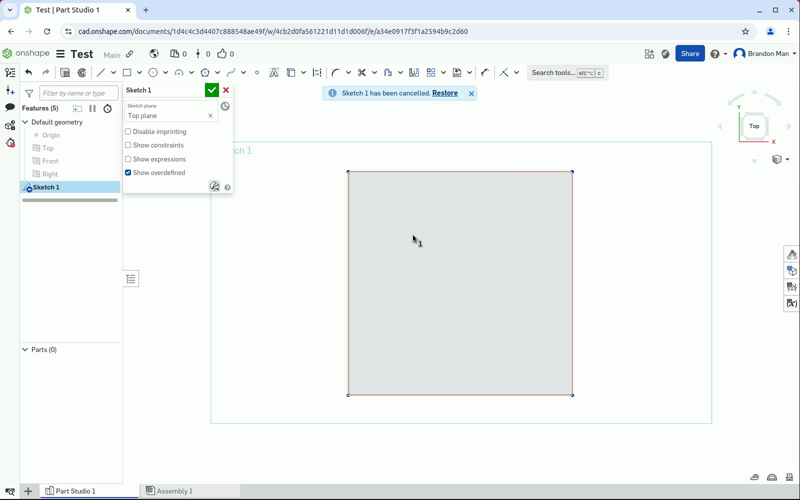
mouse_move(73, 352)
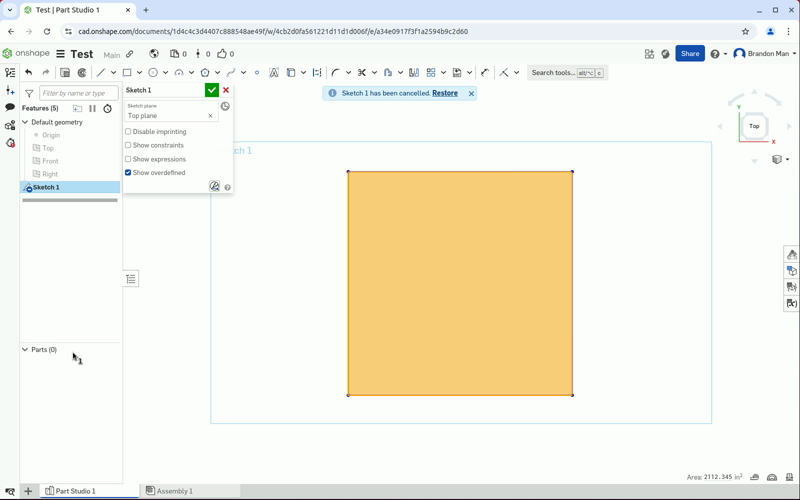
key(shift+y)
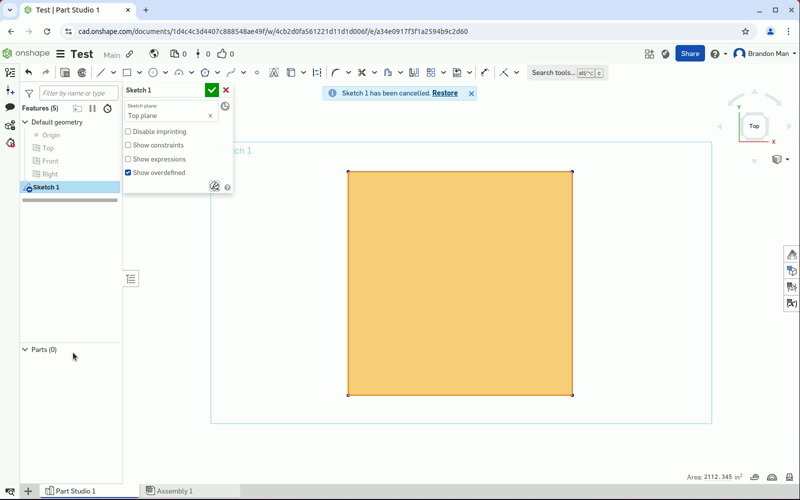
key(shift+e)
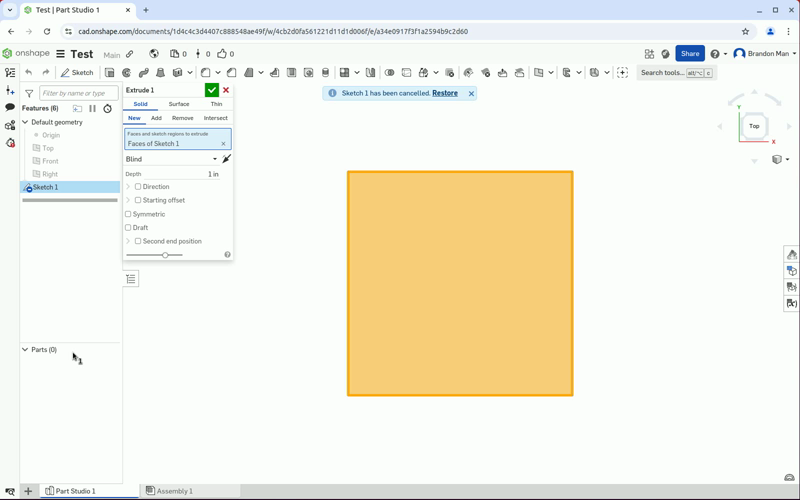
mouse_move(143, 106)
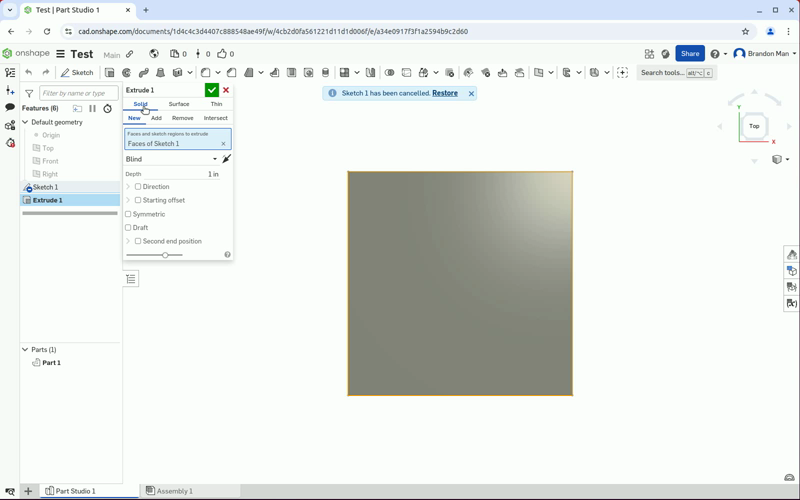
click(143, 106)
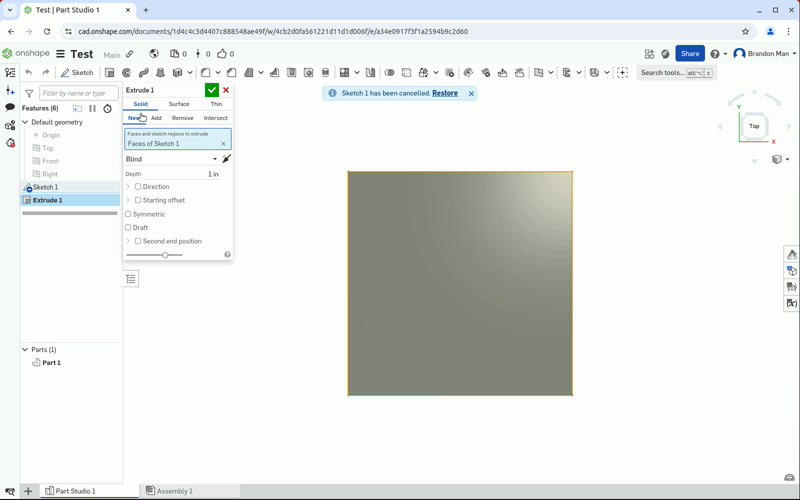
mouse_move(137, 120)
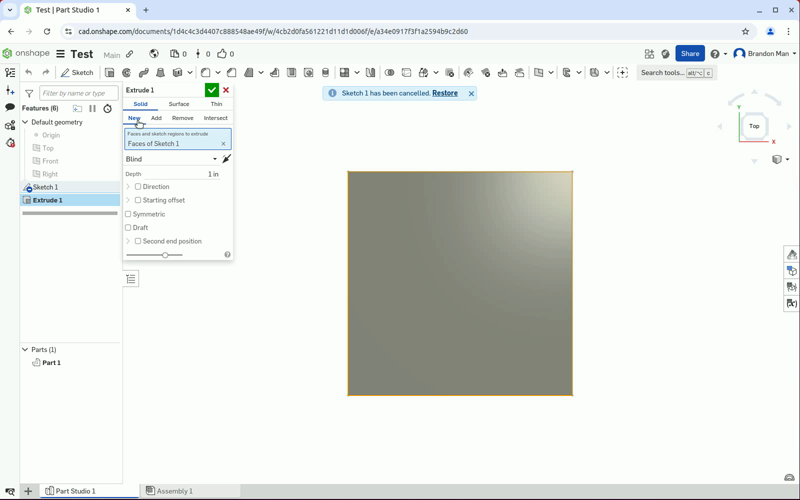
click(137, 120)
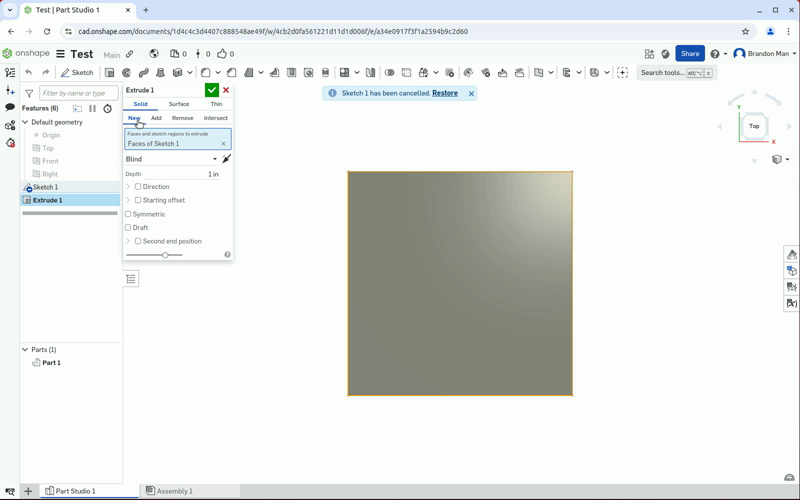
key(tab, 4)
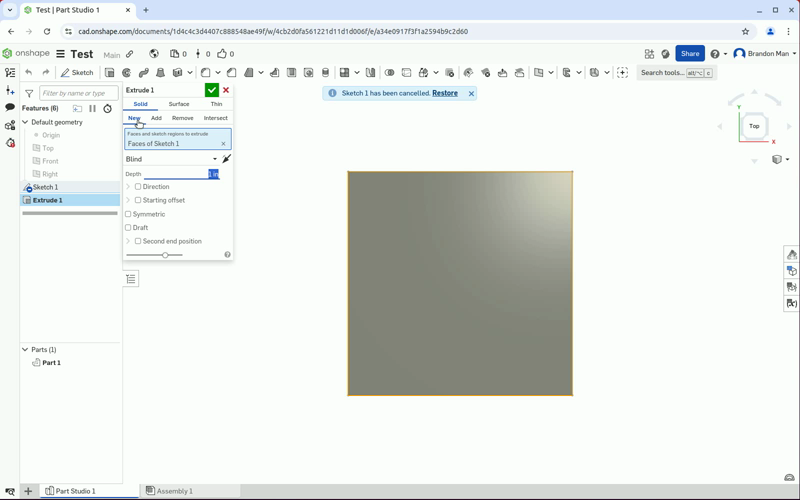
text(15.165)
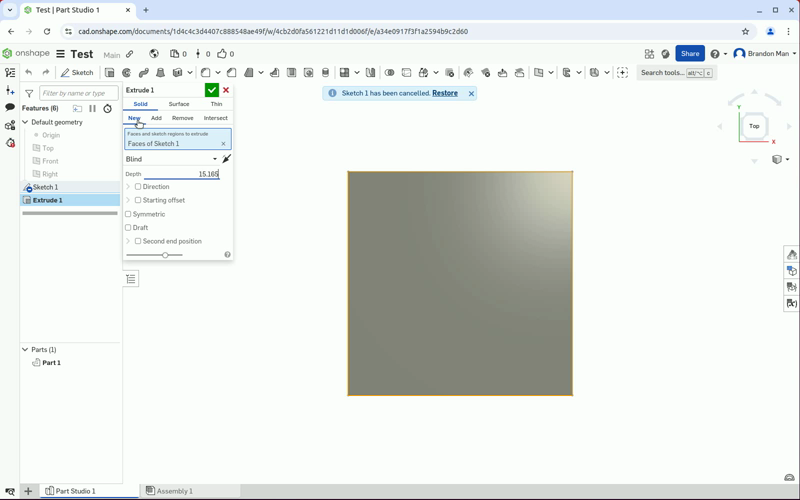
key(enter)
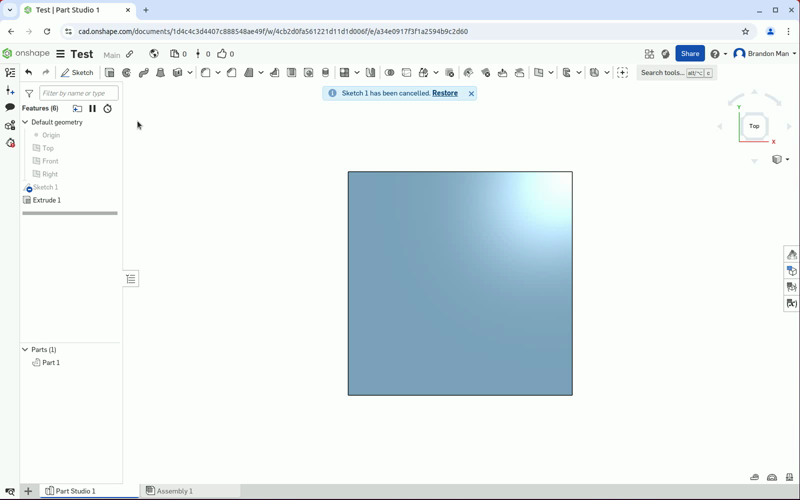
key(shift+h)
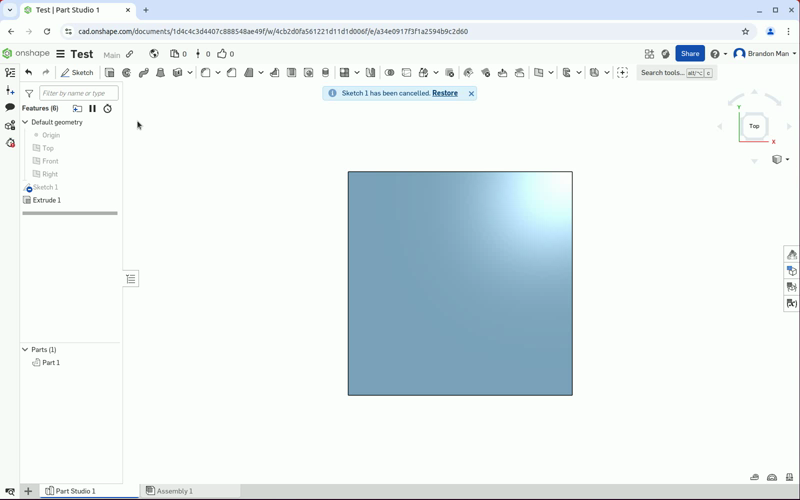
key(shift+h)
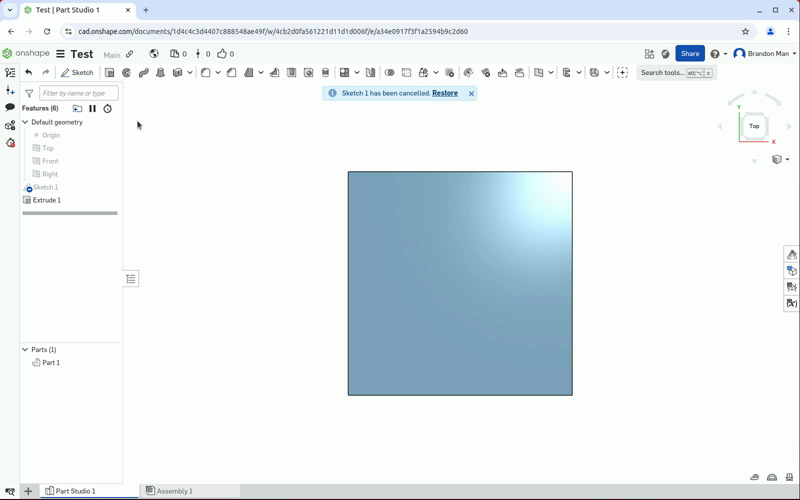
mouse_move(73, 189)
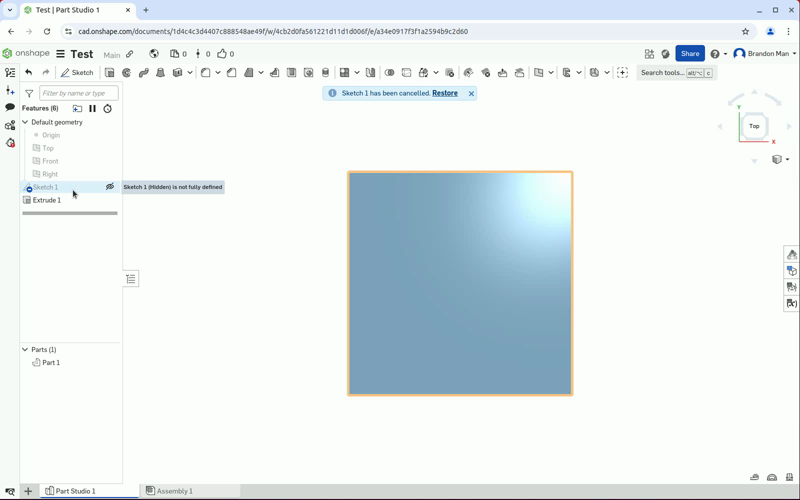
click(73, 189)
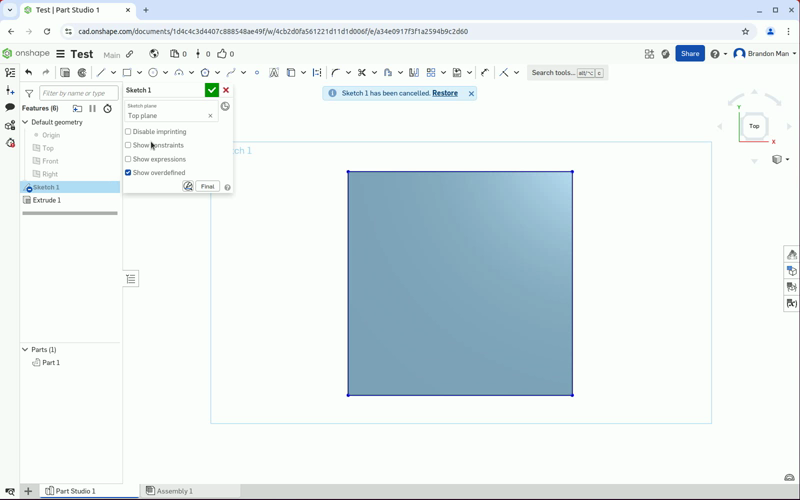
mouse_move(229, 92)
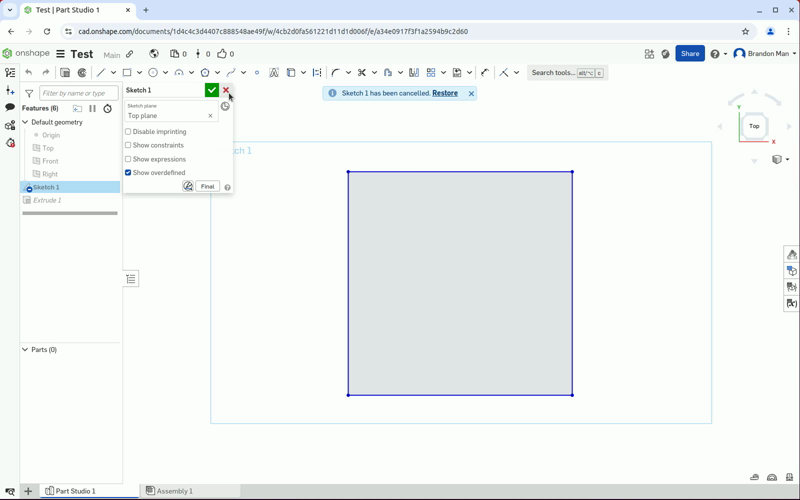
click(229, 92)
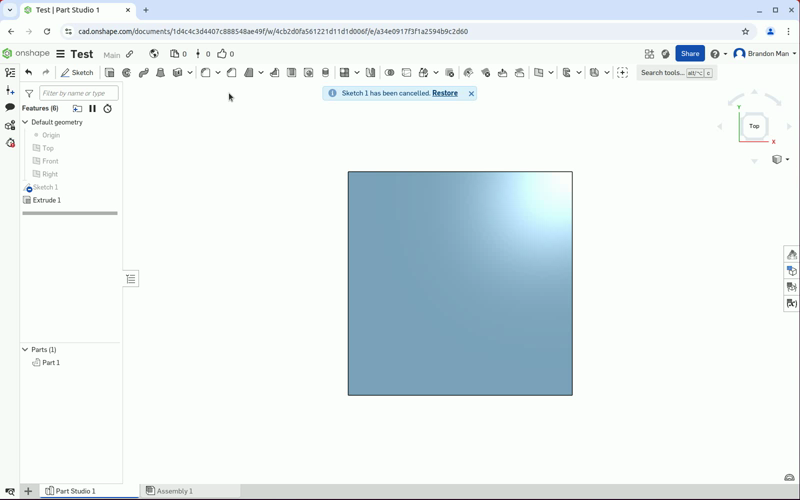
mouse_move(541, 75)
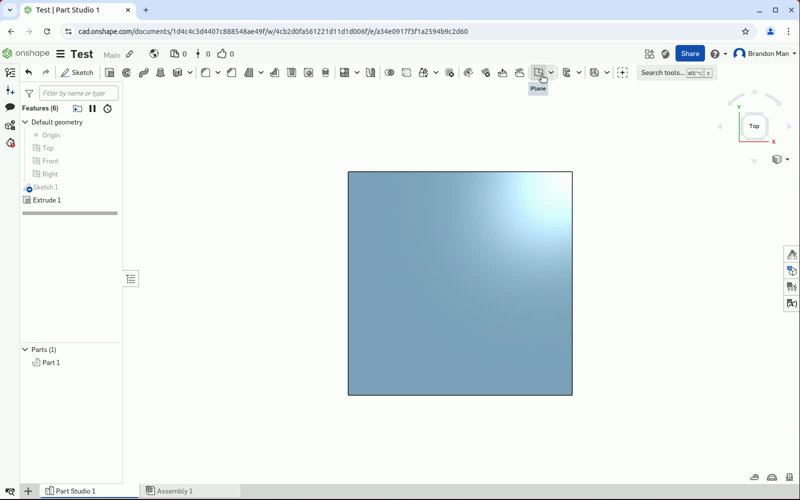
click(541, 75)
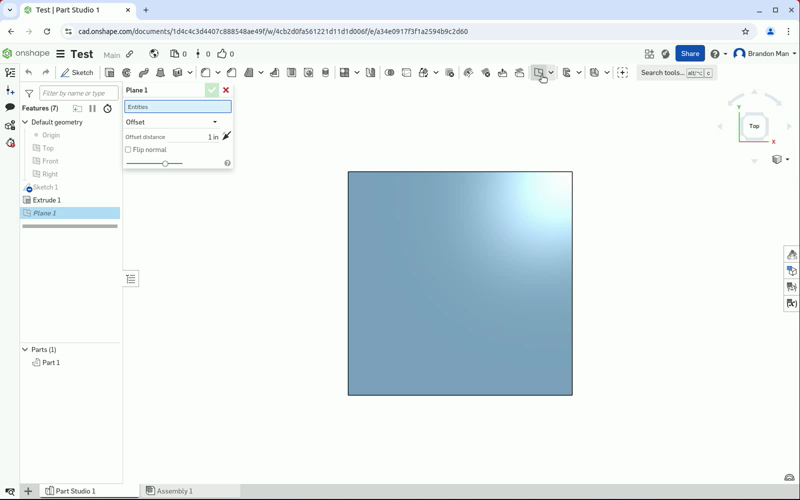
mouse_move(73, 150)
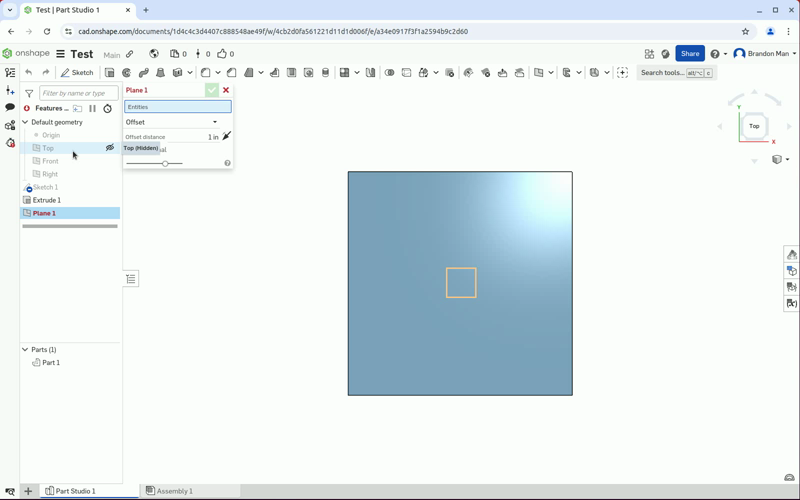
click(73, 150)
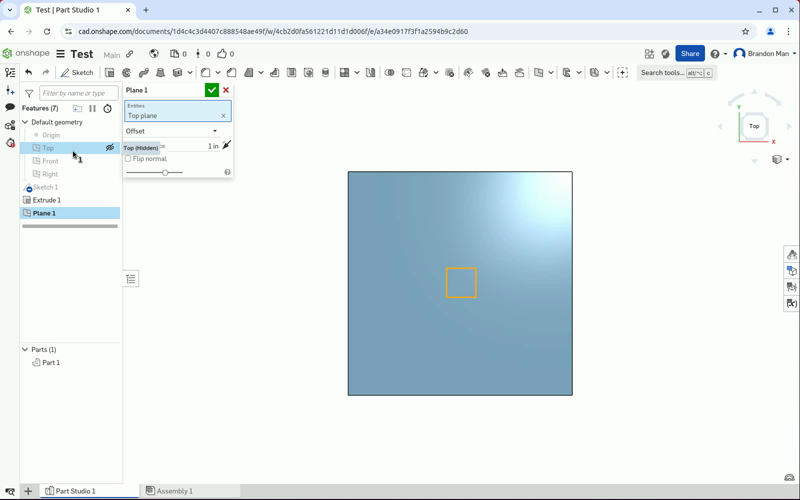
key(tab, 2)
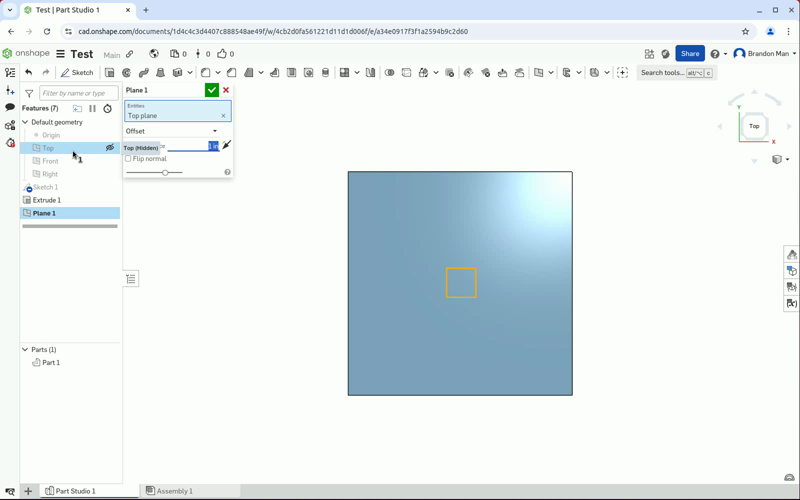
text(15.159)
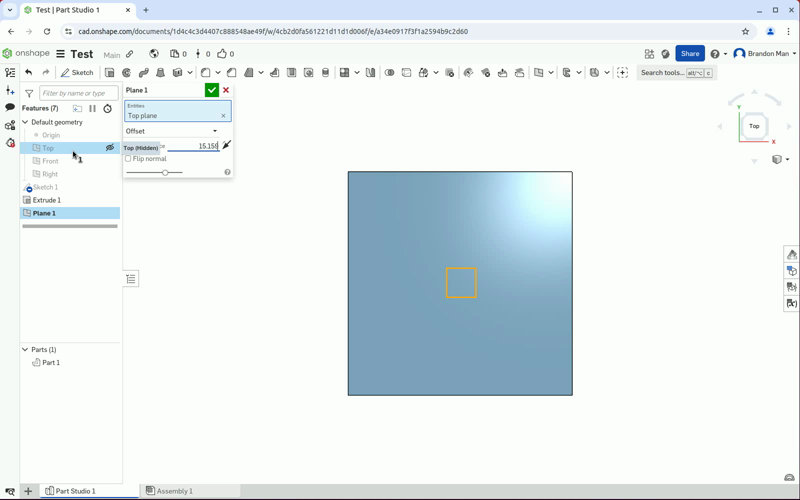
key(enter, 2)
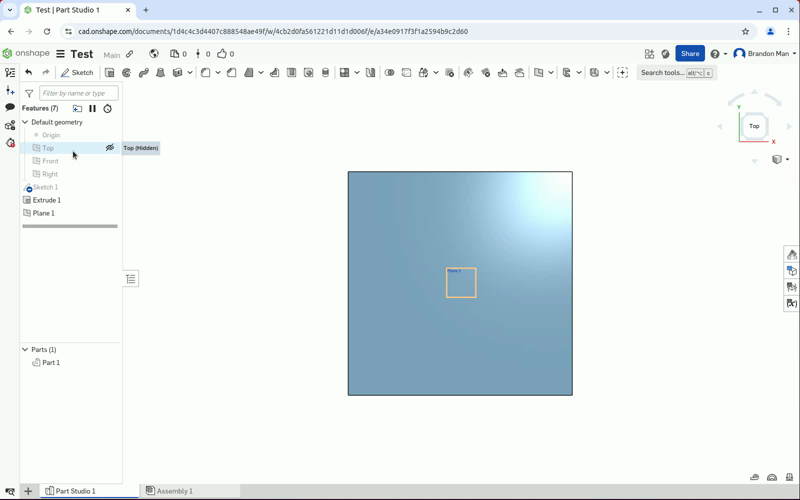
key(shift+s)
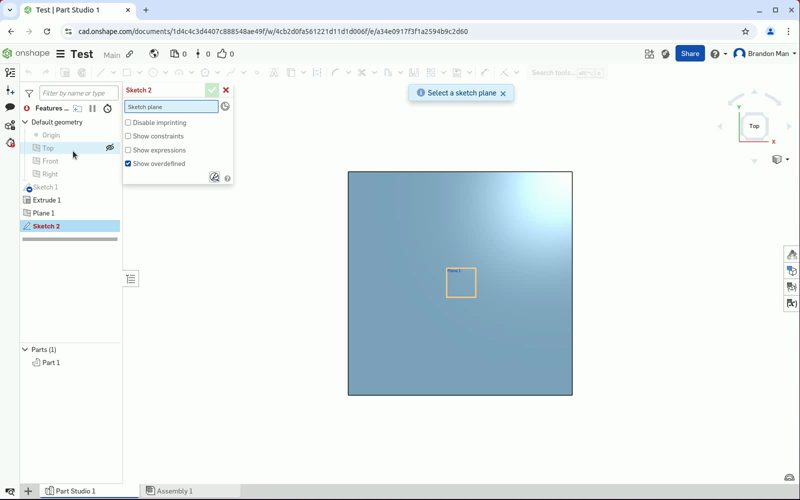
mouse_move(73, 215)
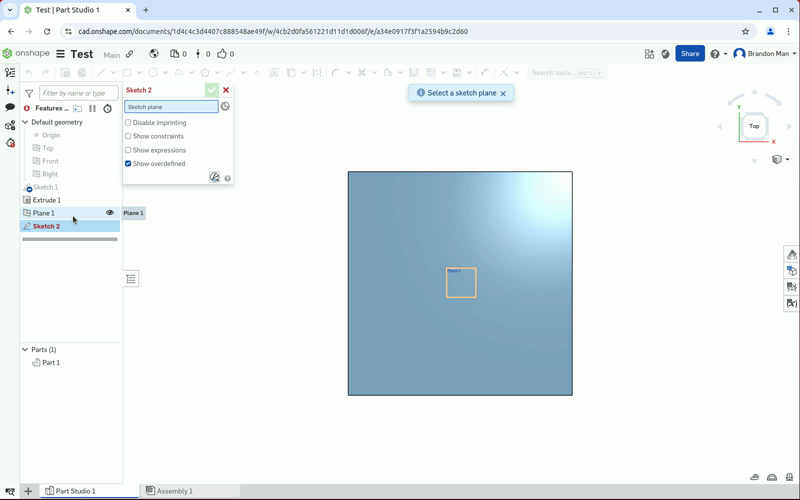
click(73, 215)
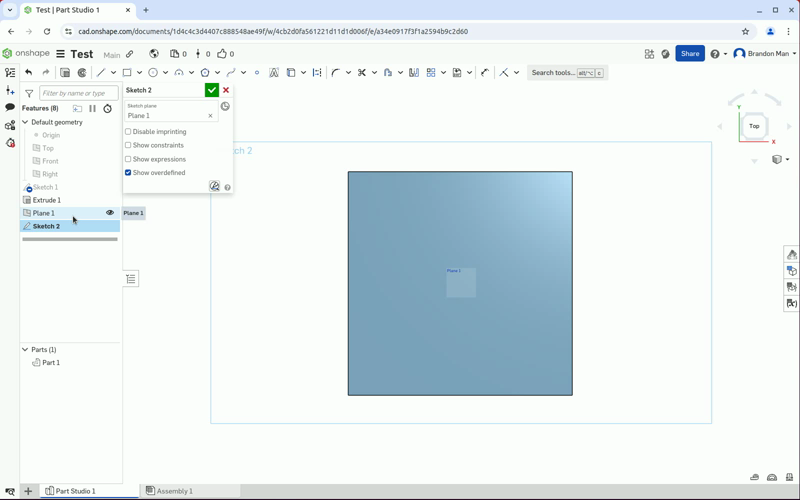
mouse_move(73, 352)
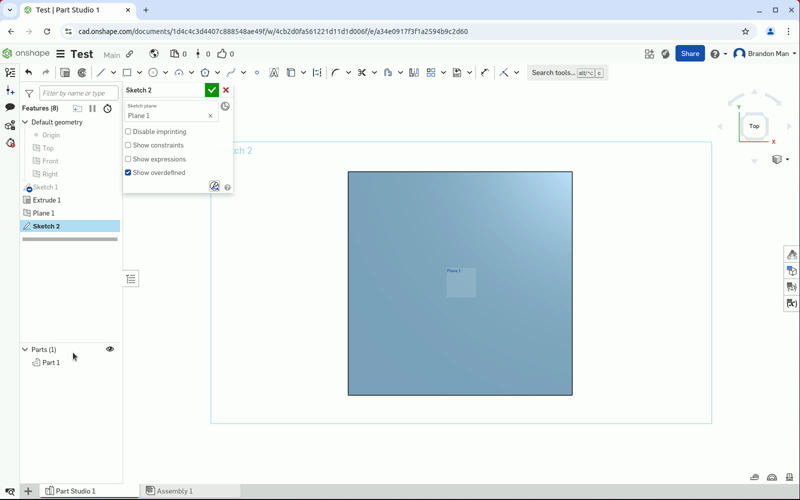
key(y)
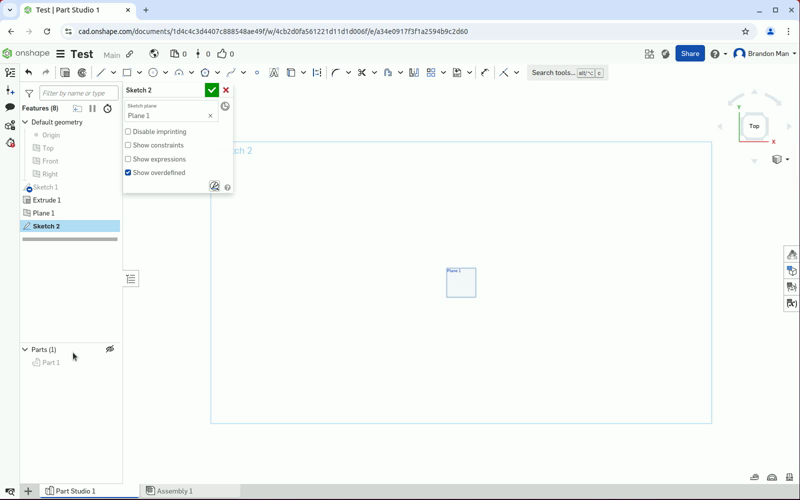
key(l)
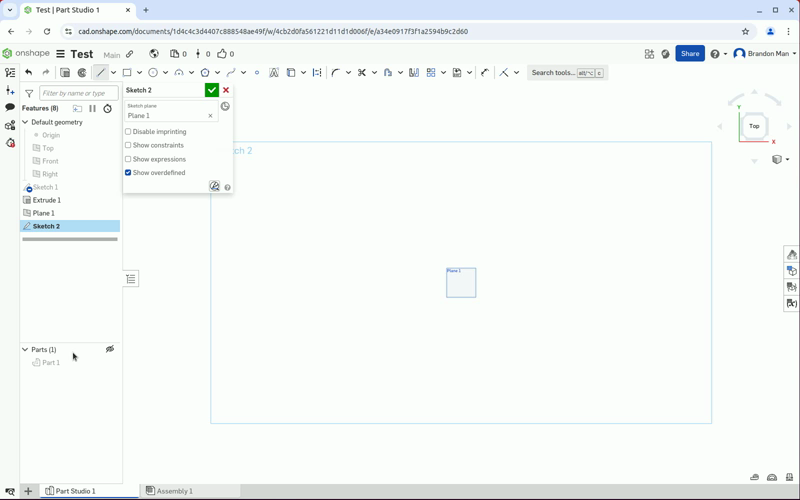
key_down(shift)
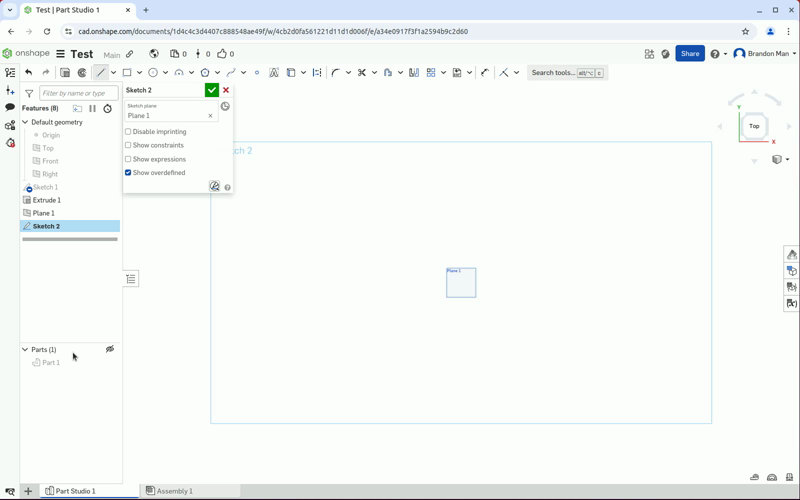
mouse_move(348, 395)
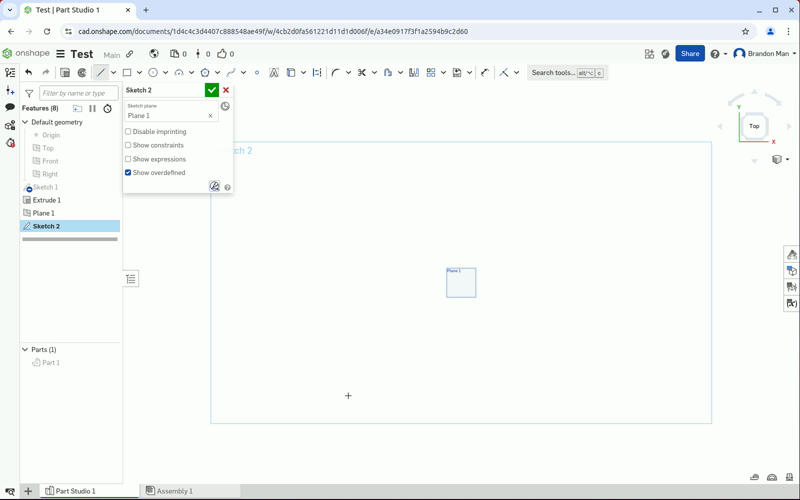
click(348, 395)
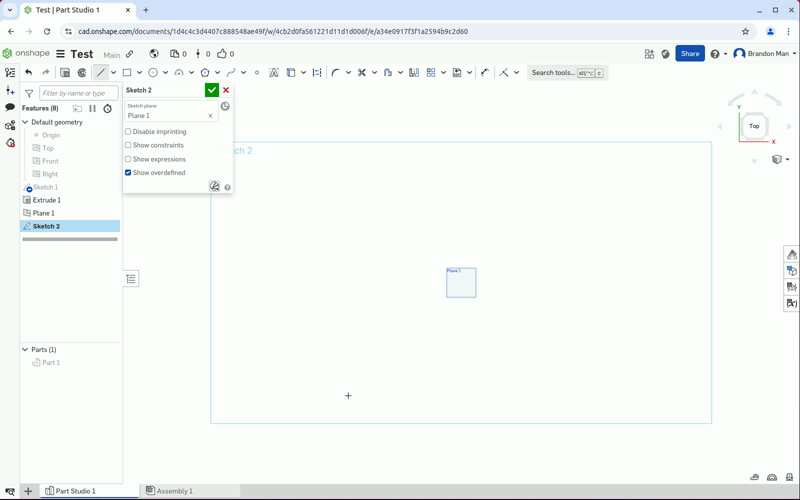
key_up(shift)
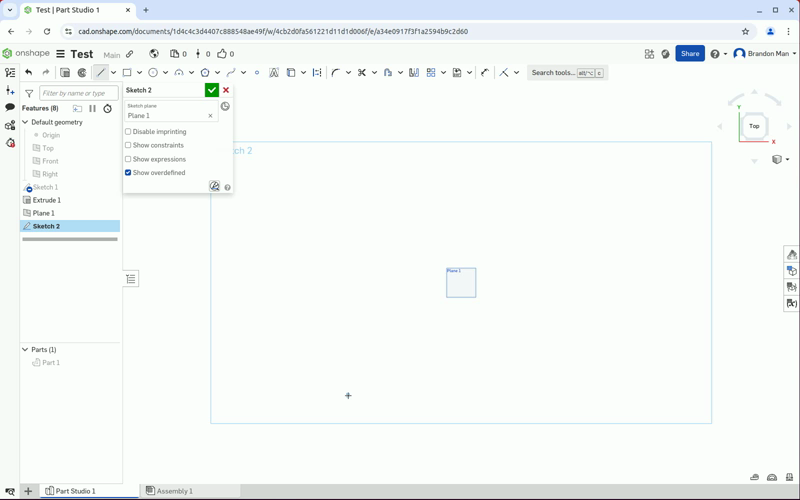
key_down(shift)
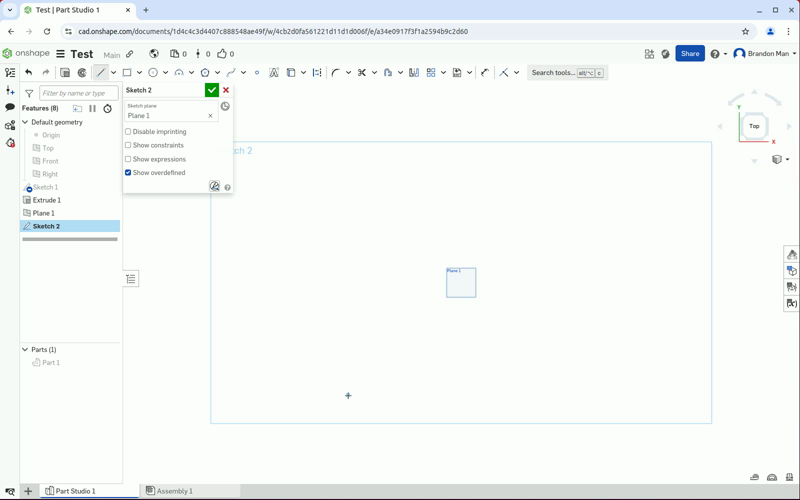
mouse_move(572, 395)
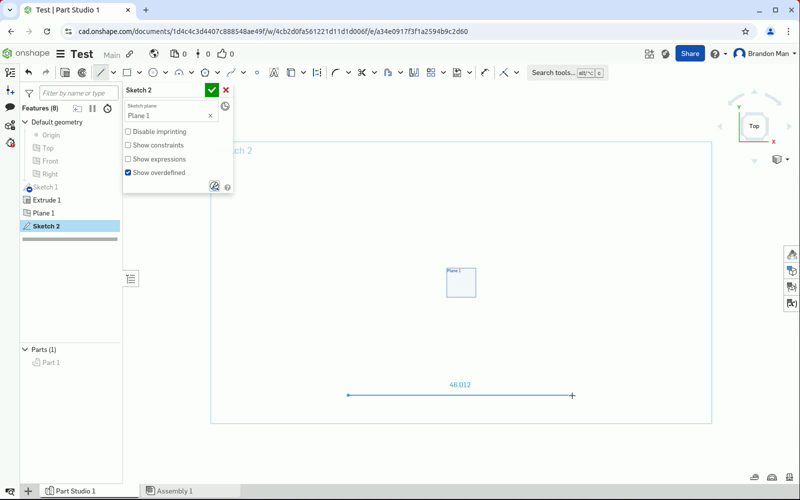
click(572, 395)
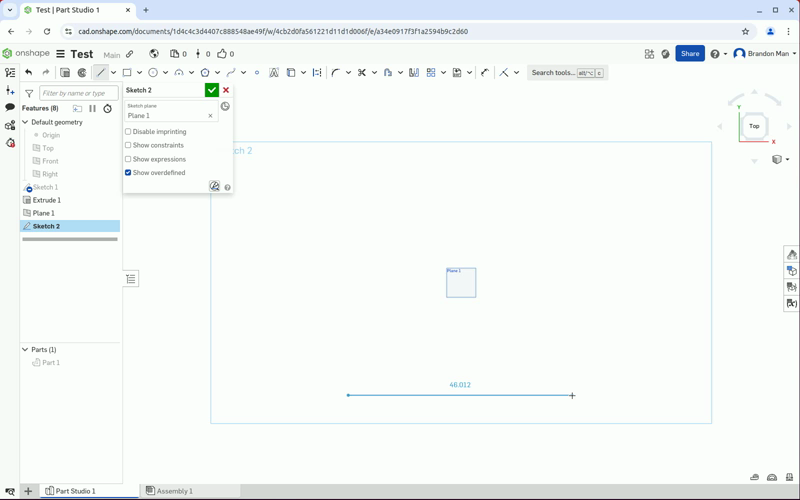
key_up(shift)
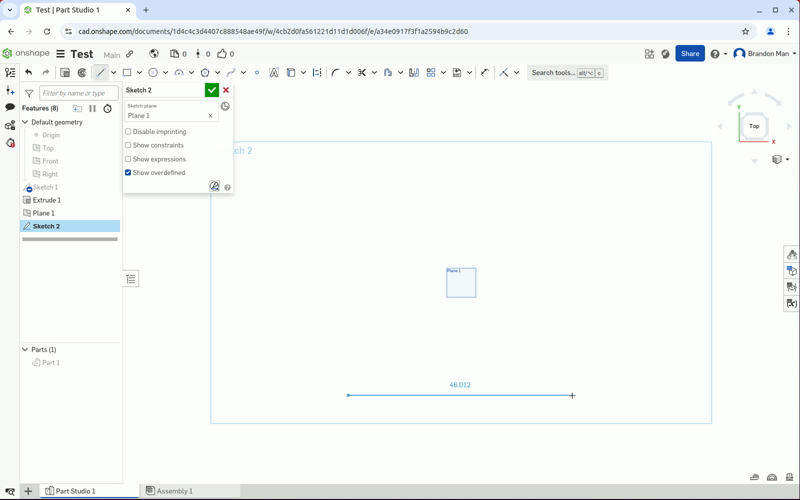
key_down(shift)
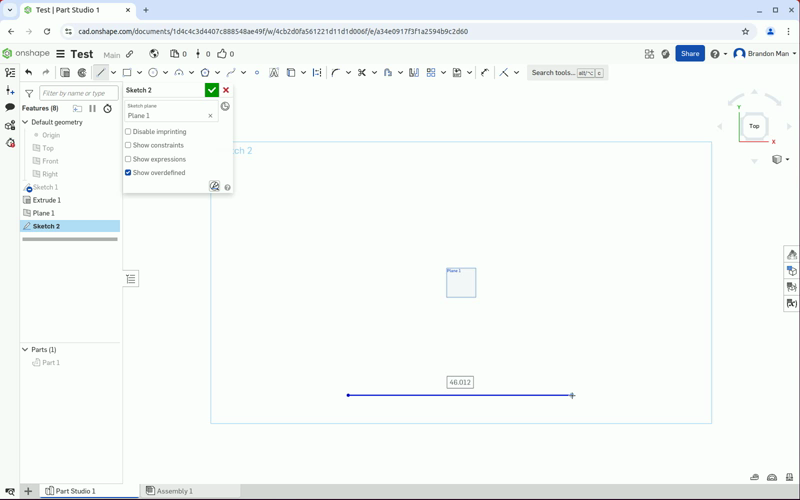
mouse_move(572, 171)
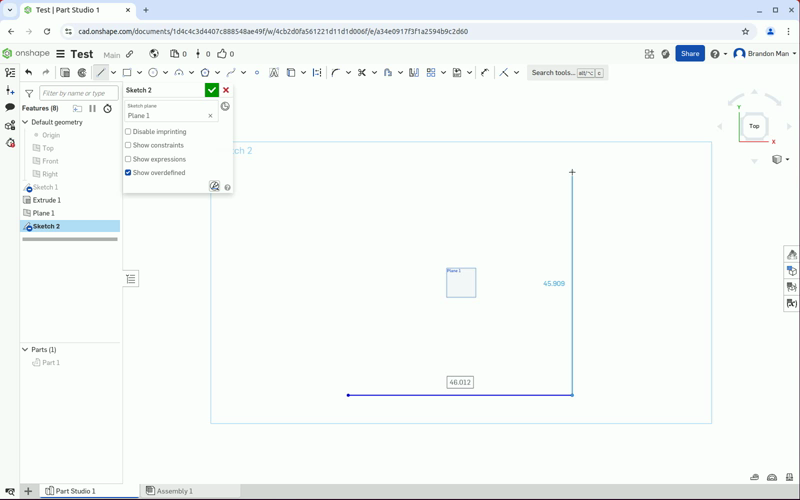
click(572, 171)
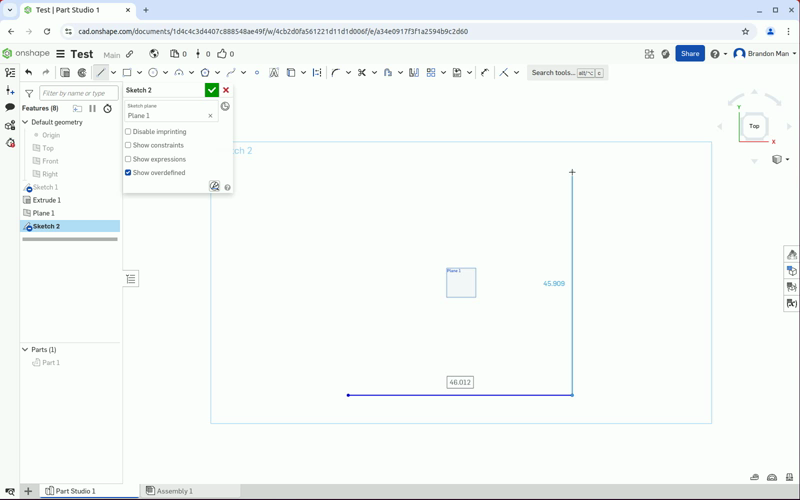
key_up(shift)
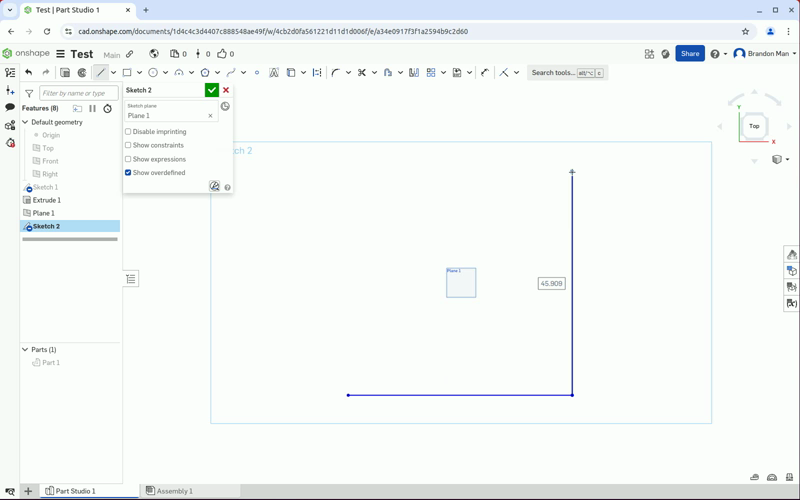
key_down(shift)
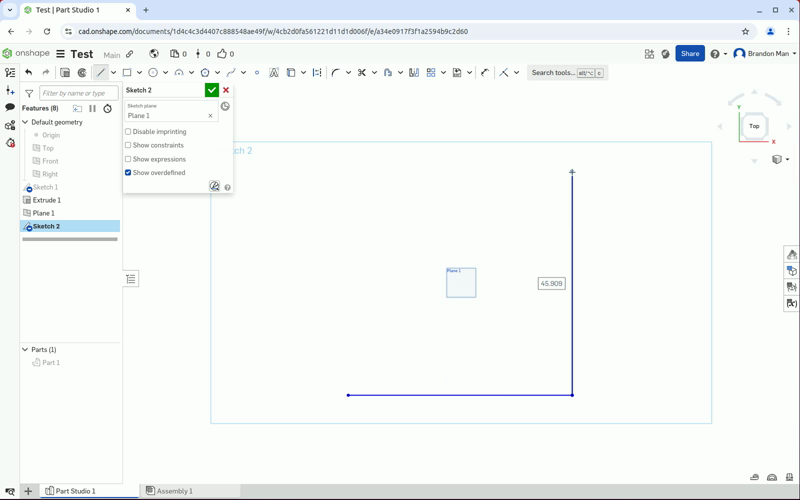
mouse_move(348, 171)
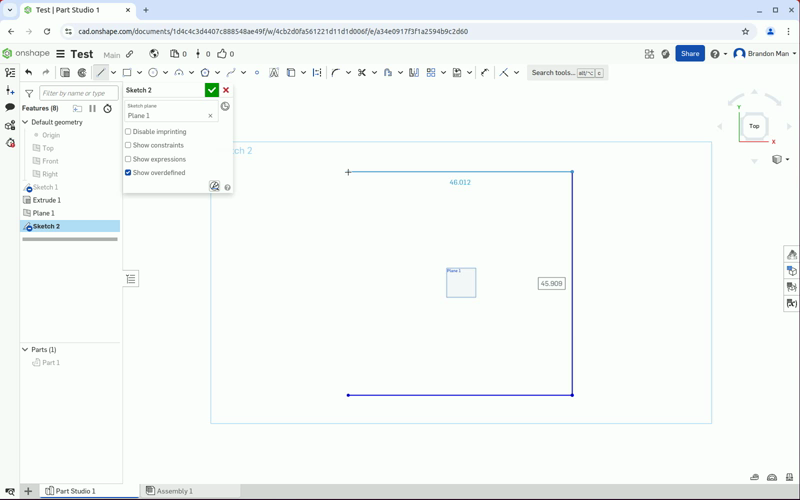
click(348, 171)
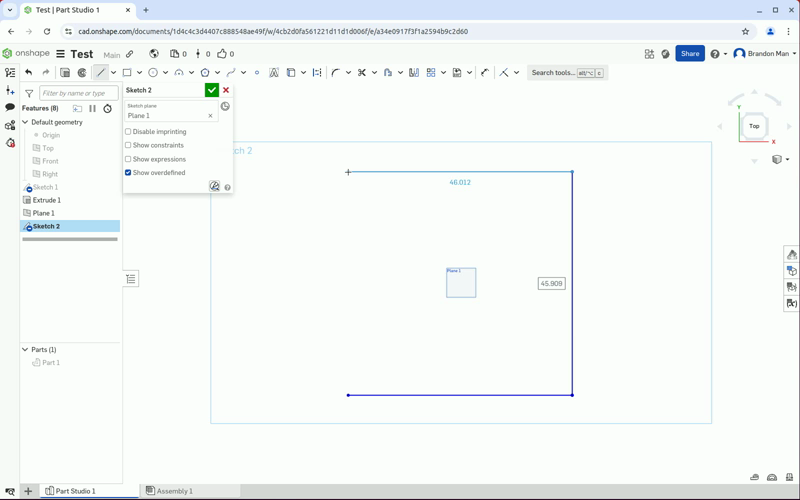
key_up(shift)
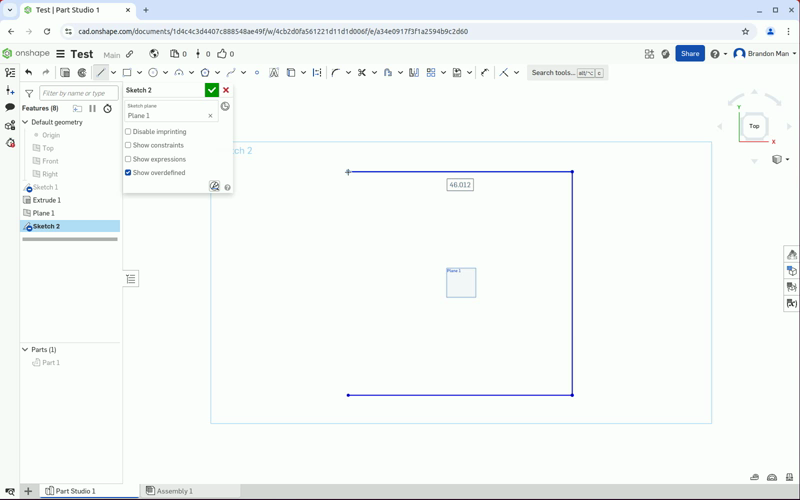
key_down(shift)
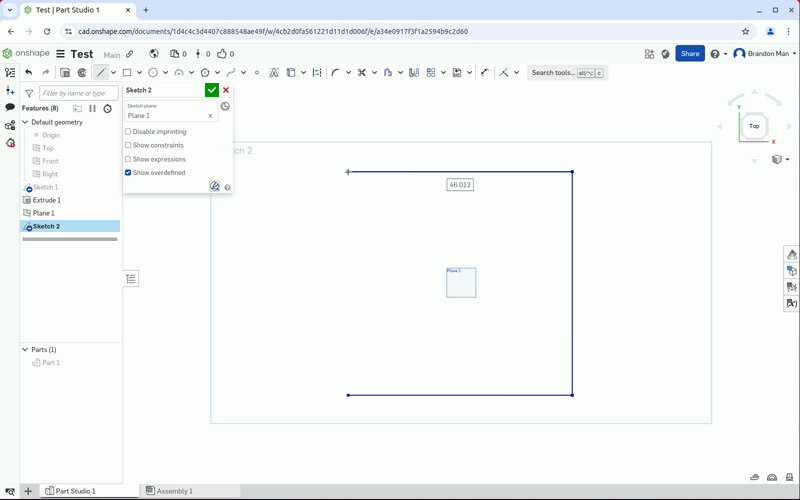
mouse_move(348, 395)
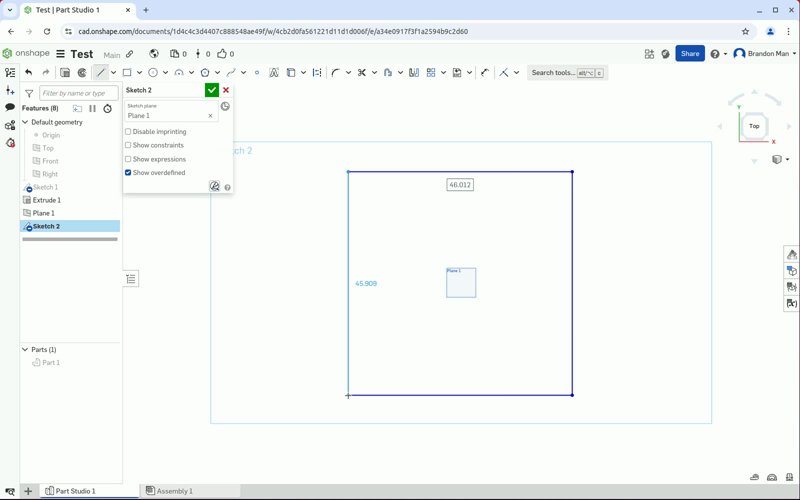
key_up(shift)
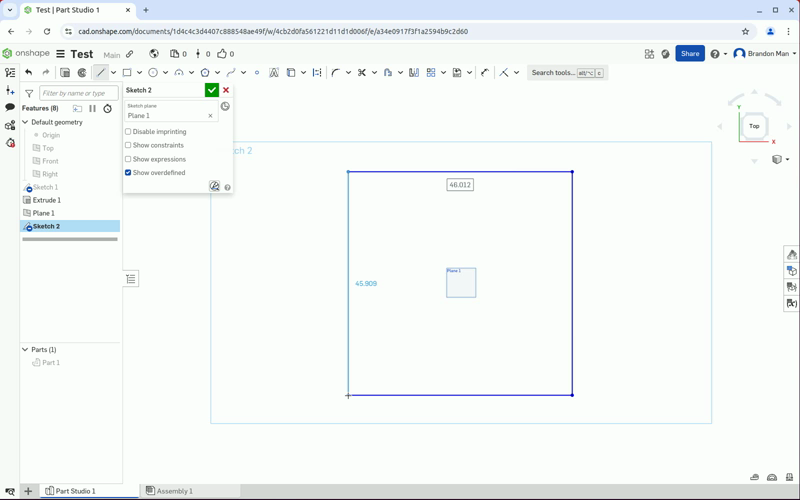
click(348, 395)
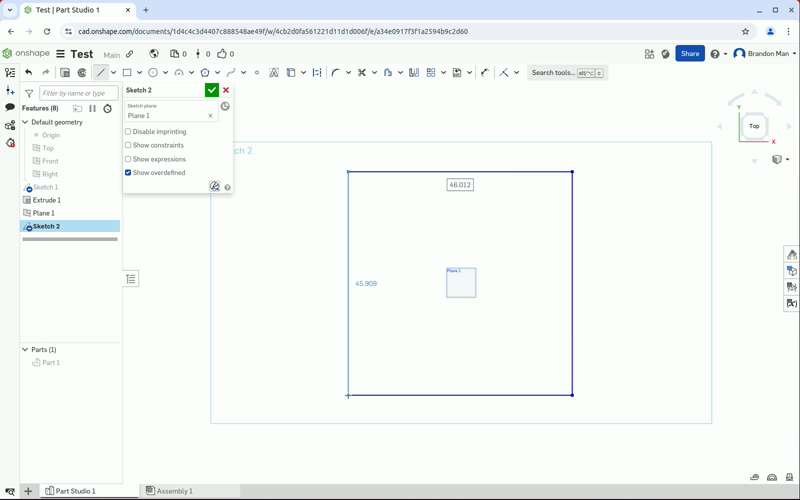
key(esc)
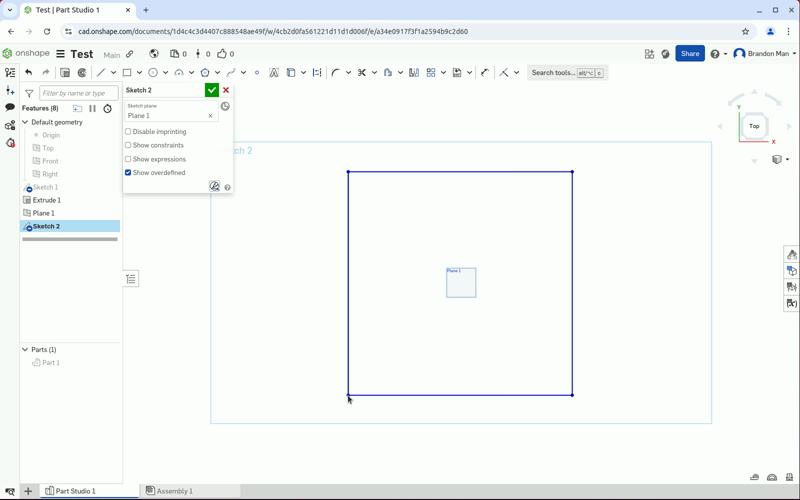
key(c)
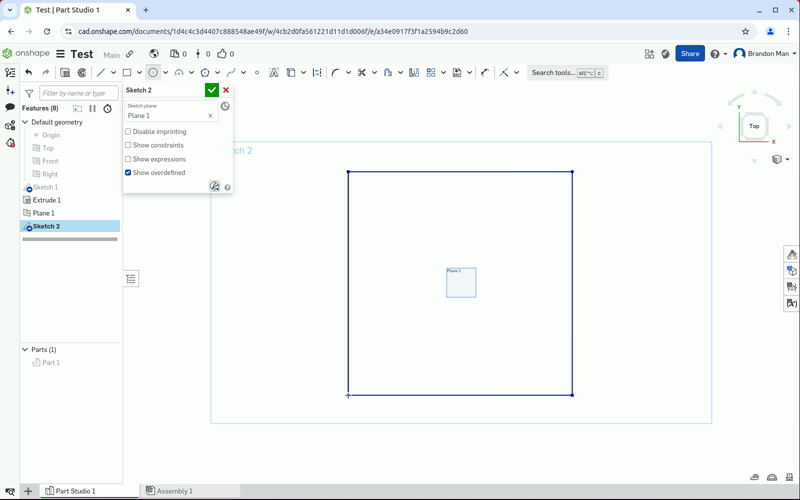
key_down(shift)
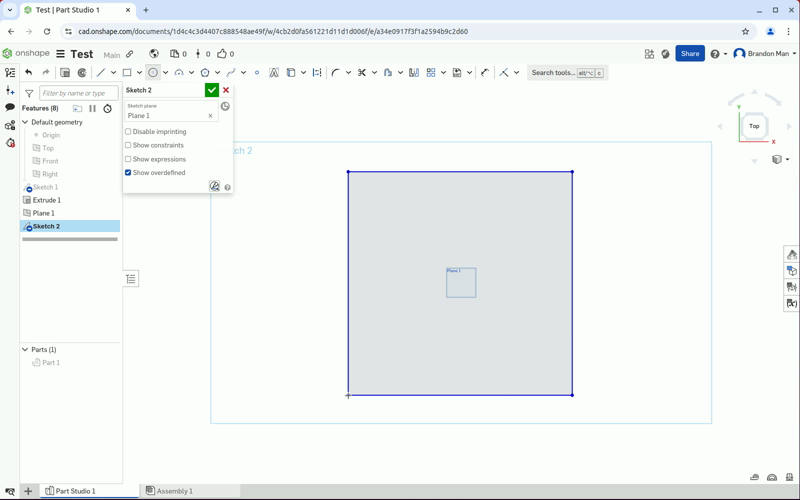
mouse_move(461, 282)
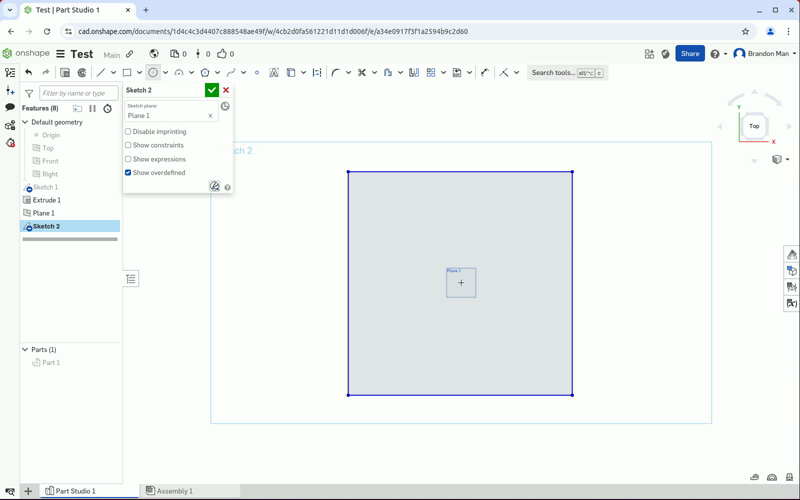
click(461, 282)
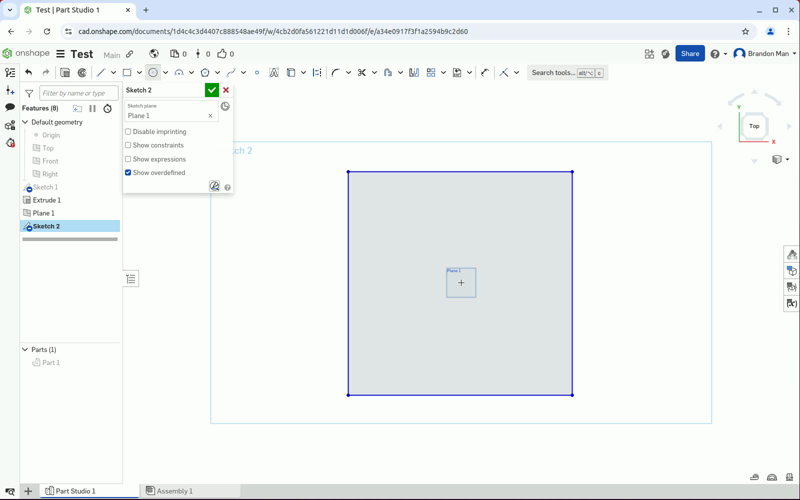
key_up(shift)
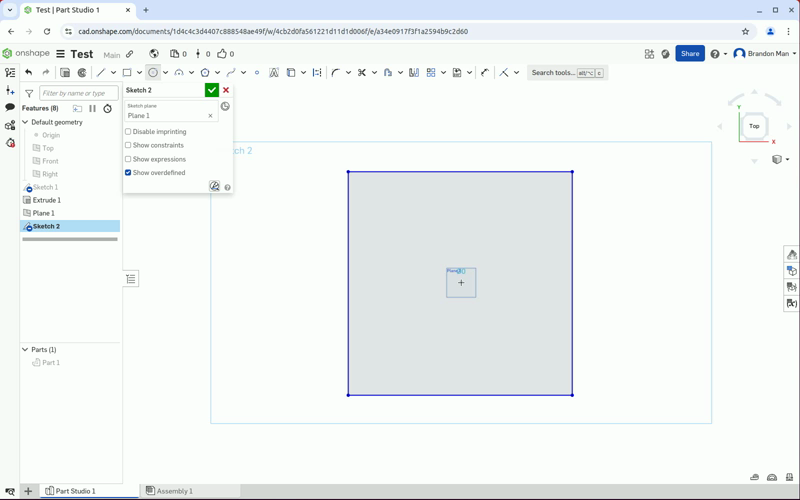
mouse_move(543, 282)
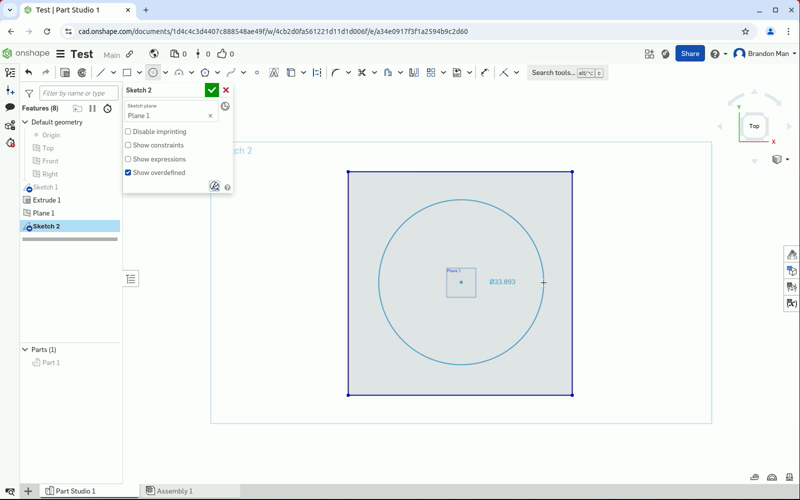
click(543, 282)
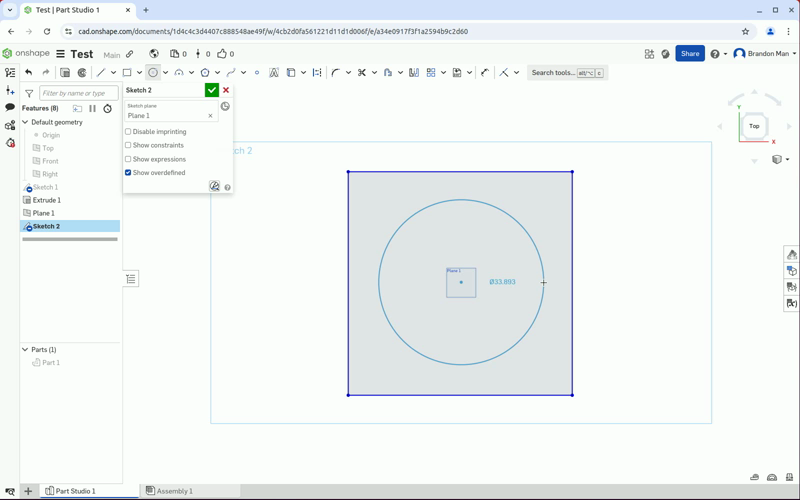
key(esc)
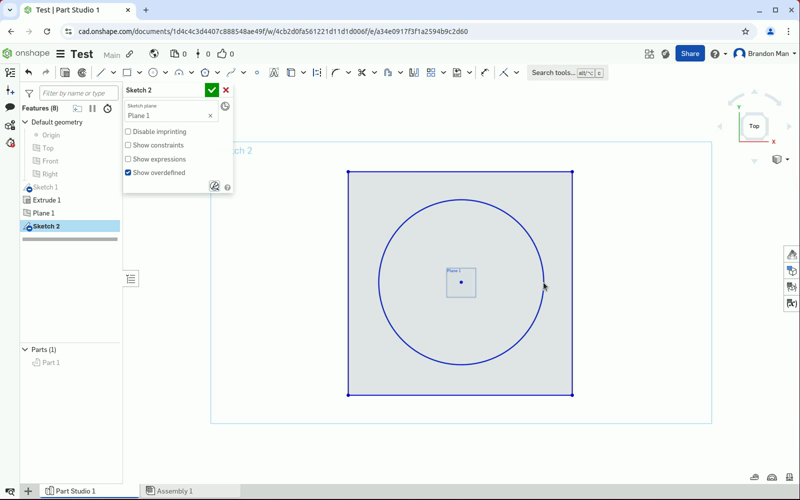
mouse_move(371, 360)
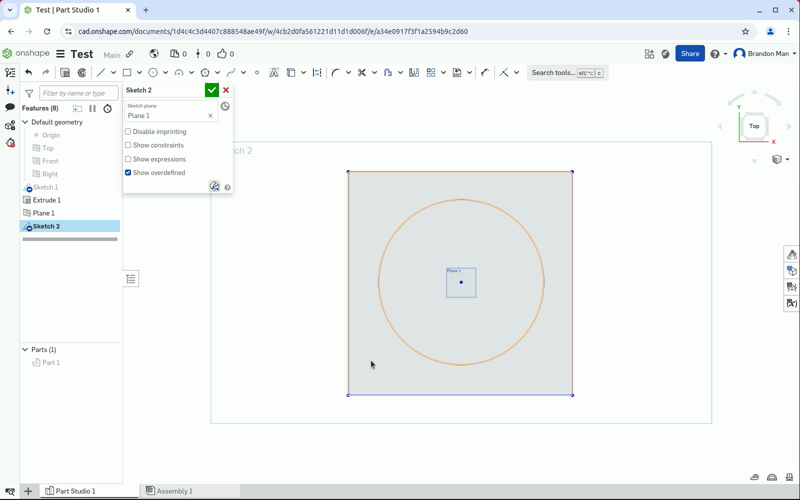
click(371, 360)
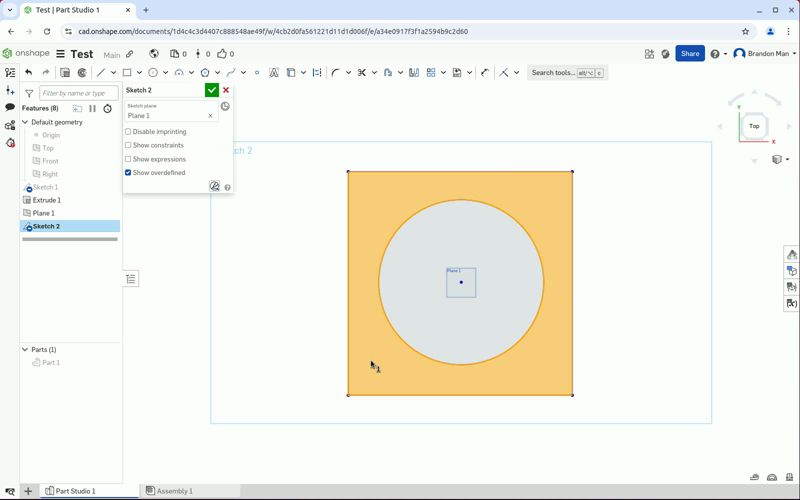
mouse_move(73, 352)
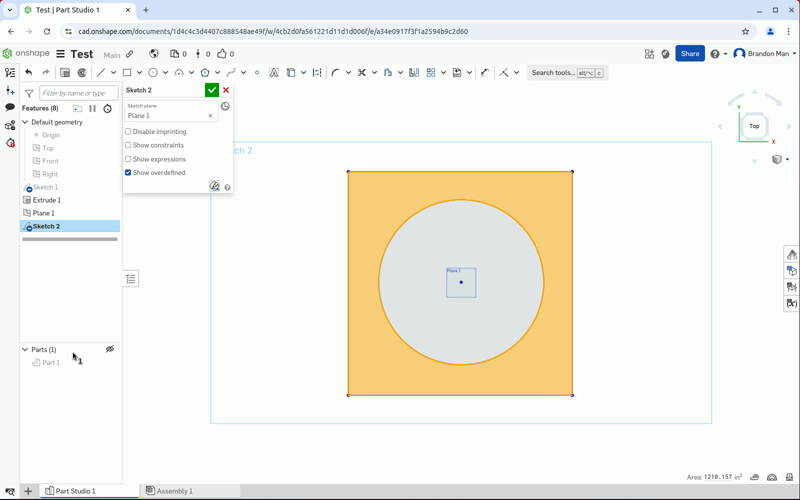
key(shift+y)
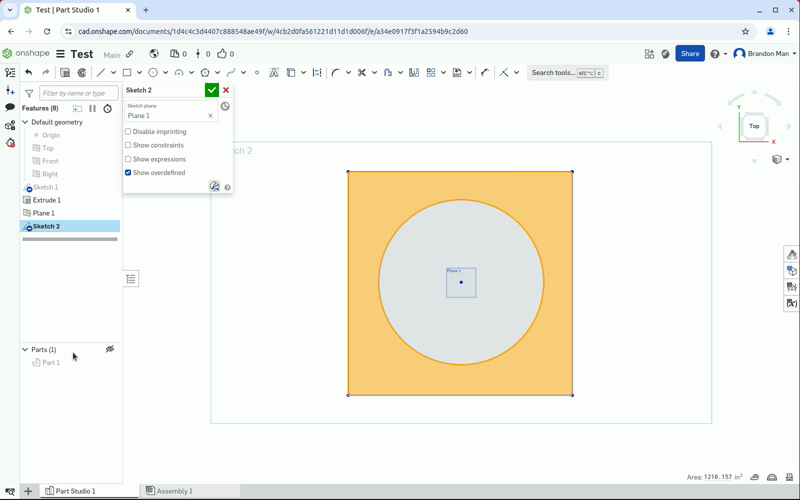
key(shift+e)
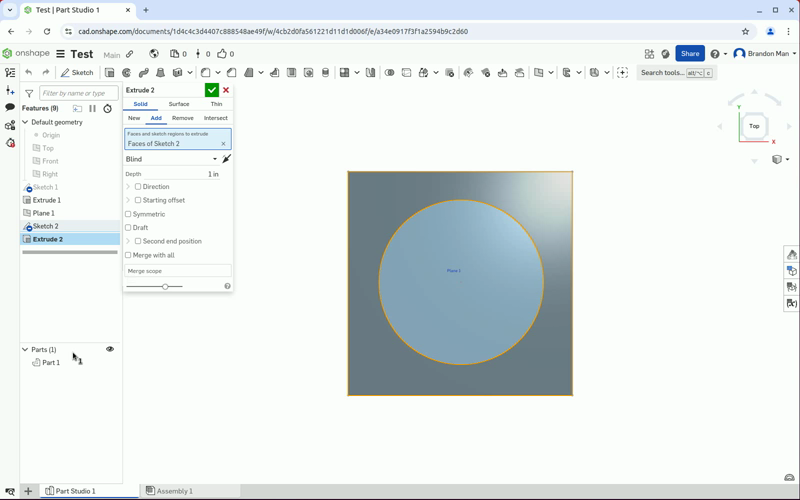
mouse_move(143, 106)
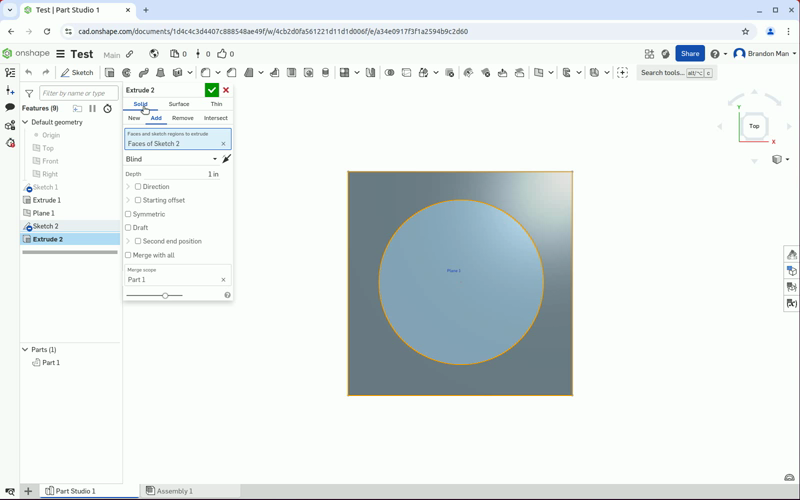
click(143, 106)
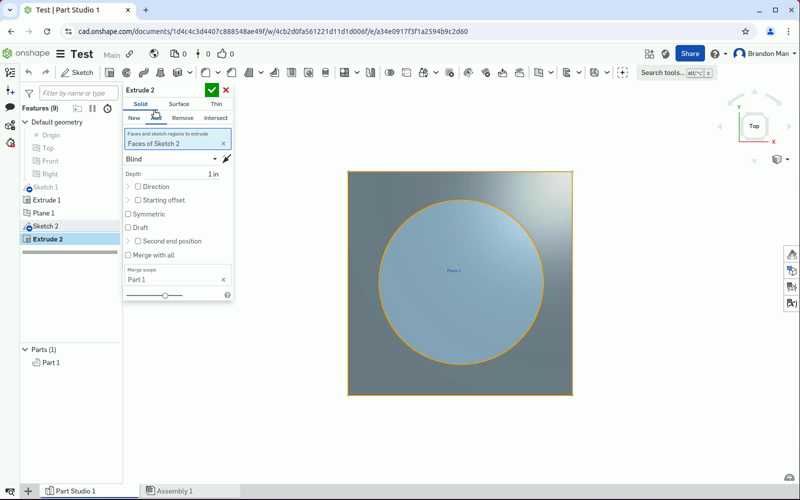
mouse_move(186, 120)
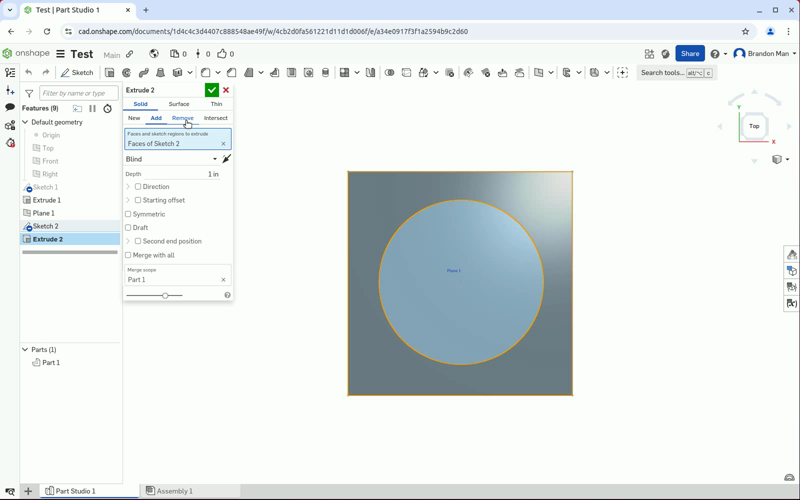
click(186, 120)
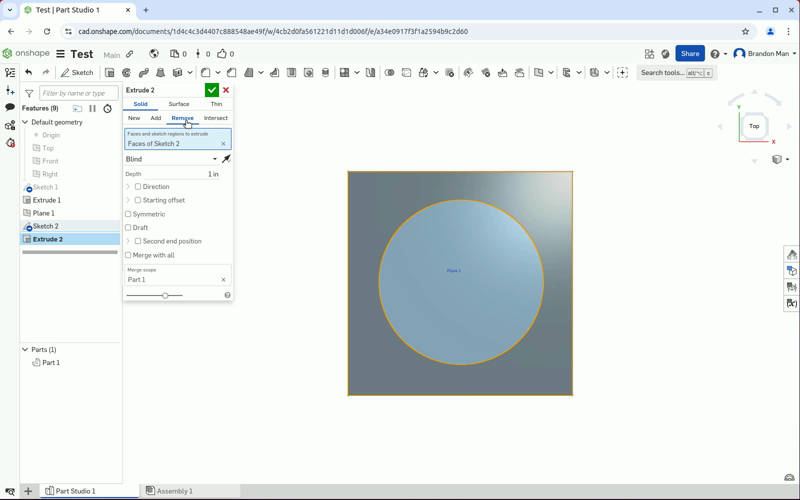
key(tab, 4)
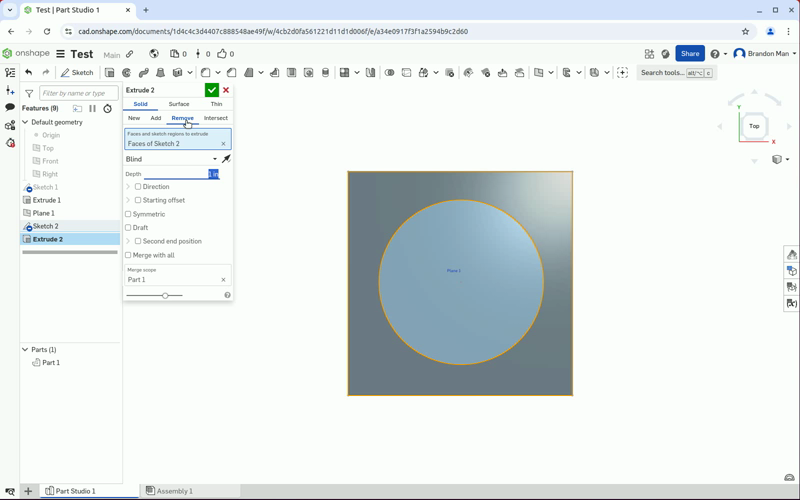
text(6.258)
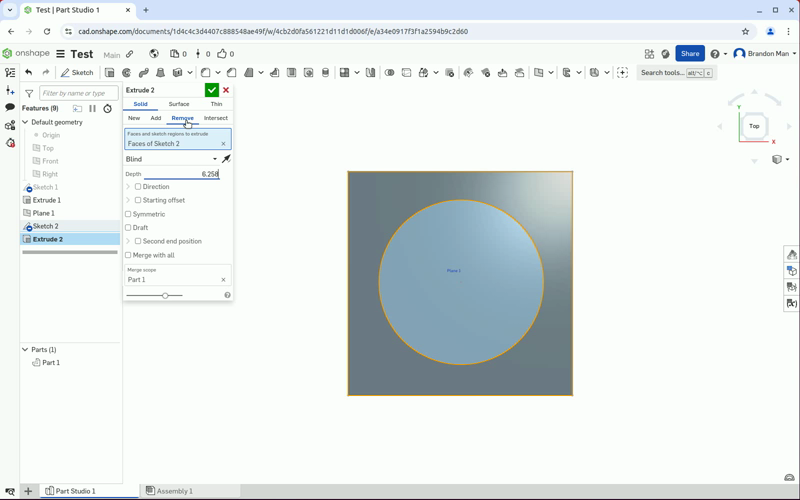
key(tab, 6)
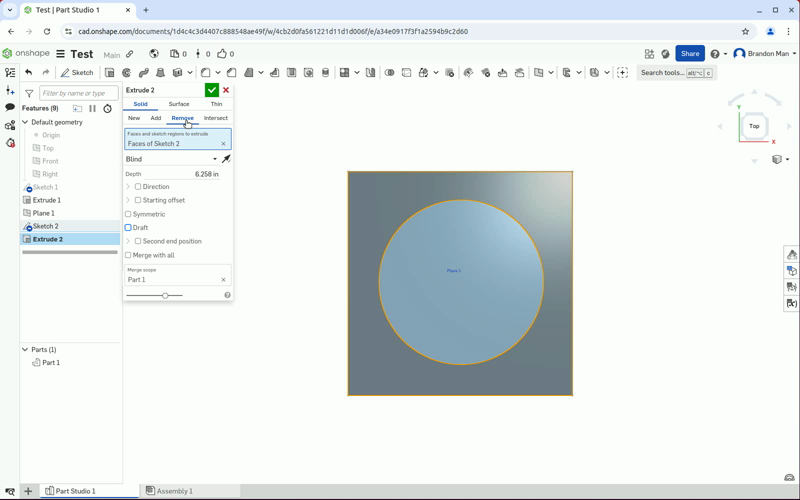
key(space)
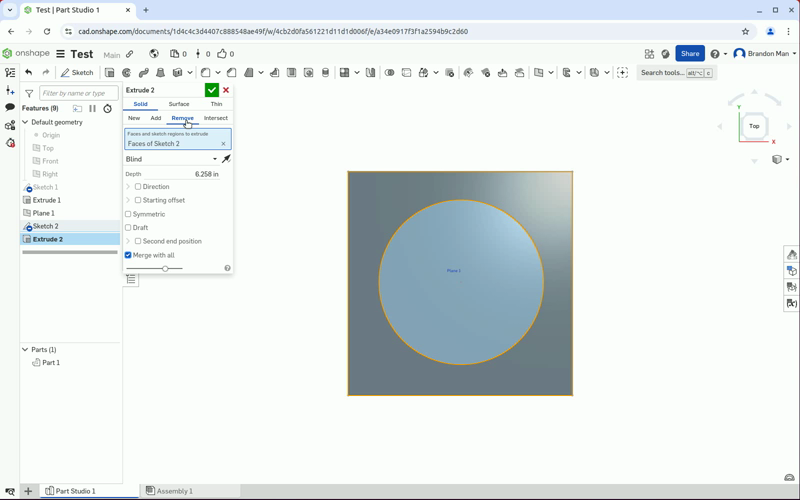
key(enter)
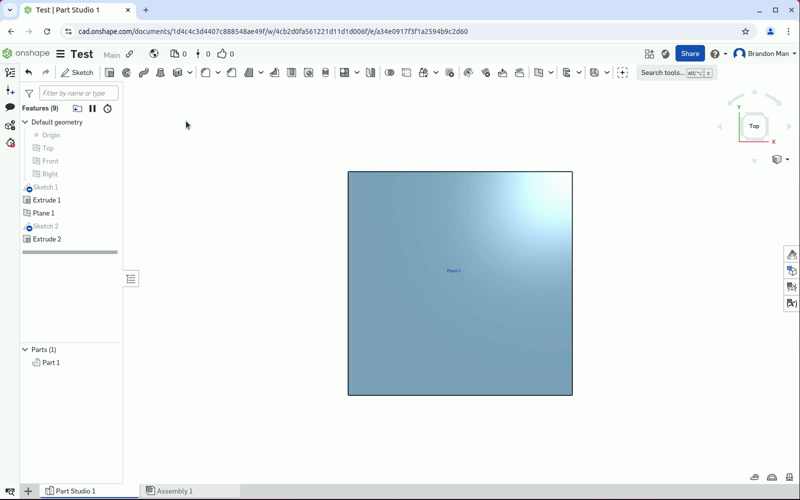
key(shift+h)
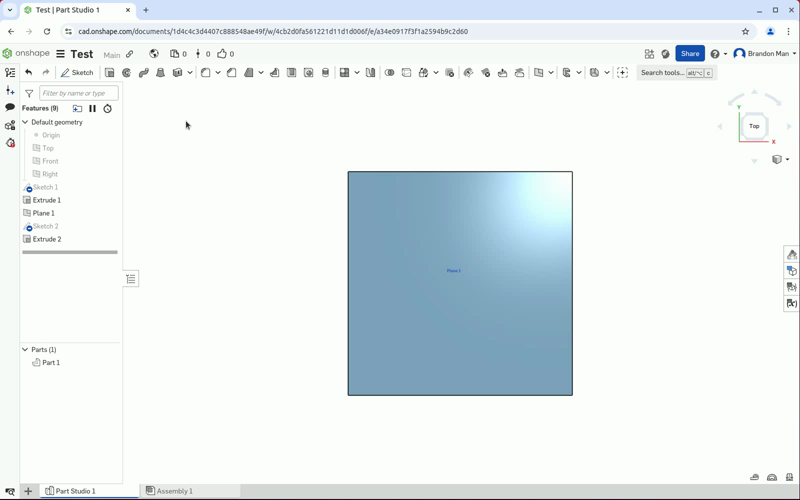
key(shift+h)
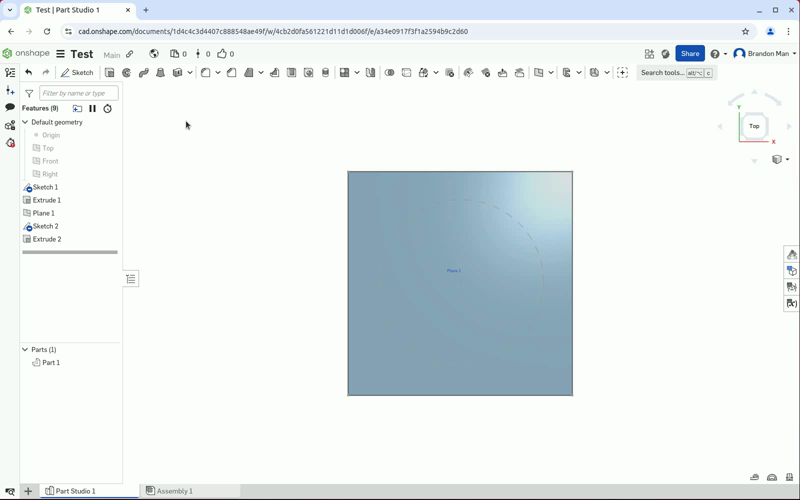
key(shift+7)
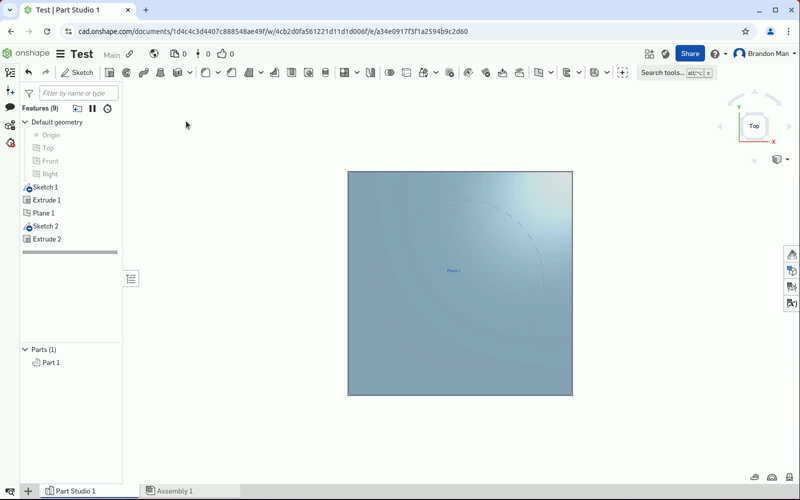
key(up, 3)
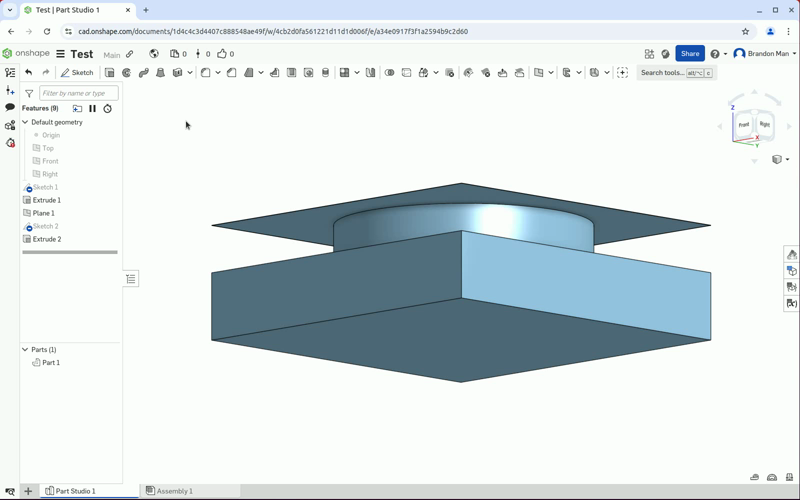
key(left, 3)
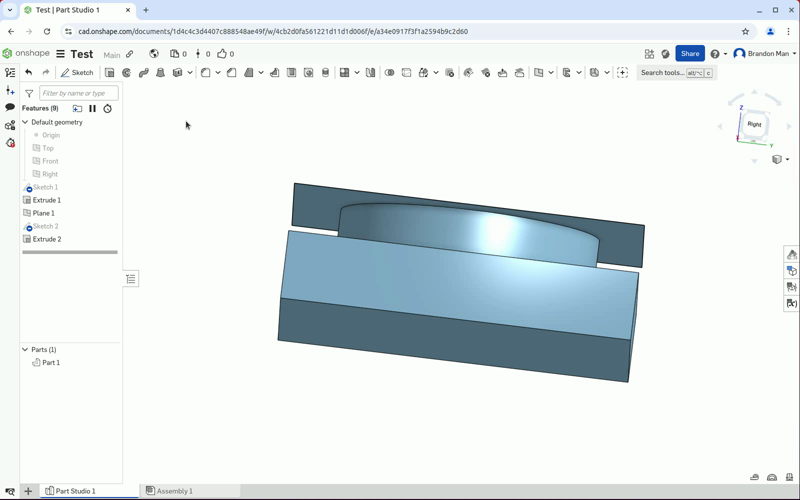
key(right, 3)
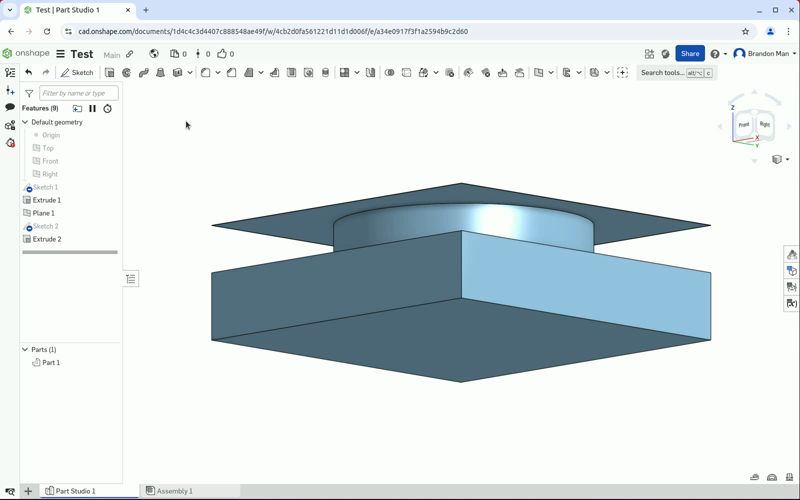
key(down, 3)
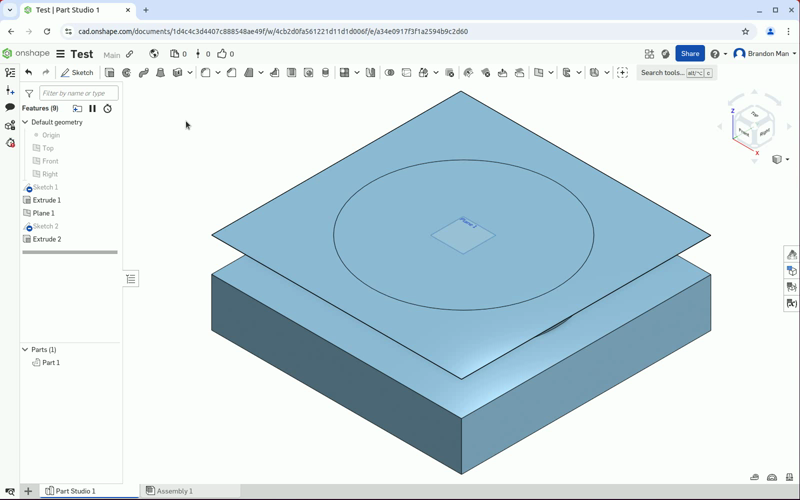
mouse_move(73, 189)
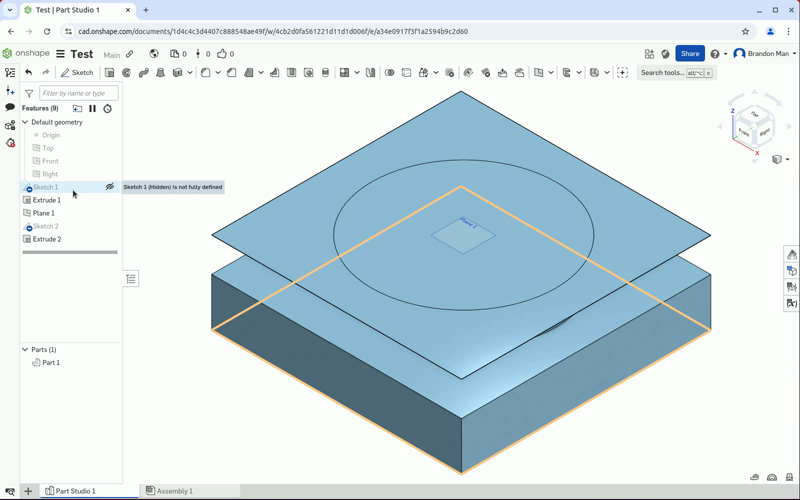
click(73, 189)